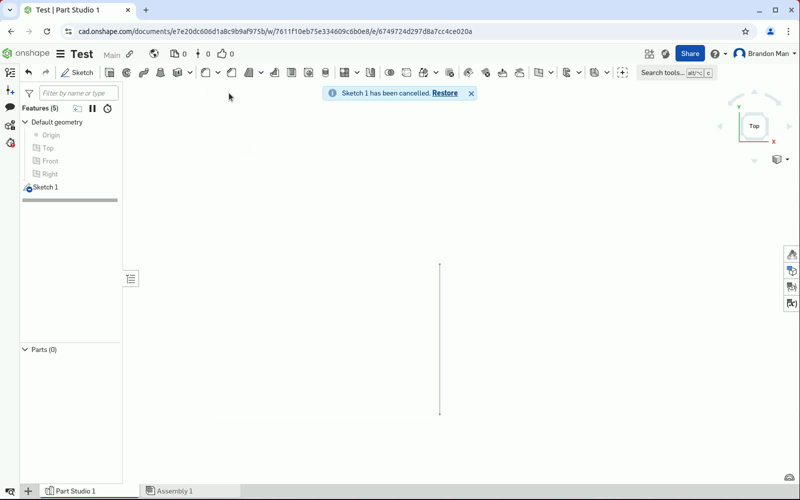
key(shift+h)
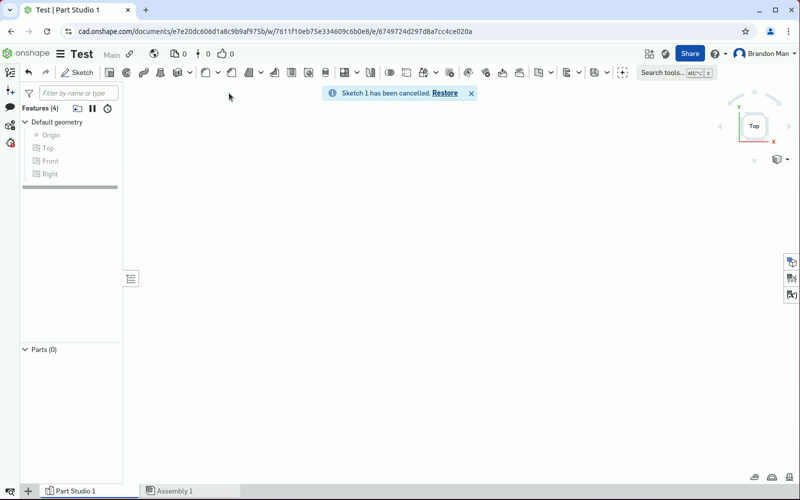
mouse_move(73, 352)
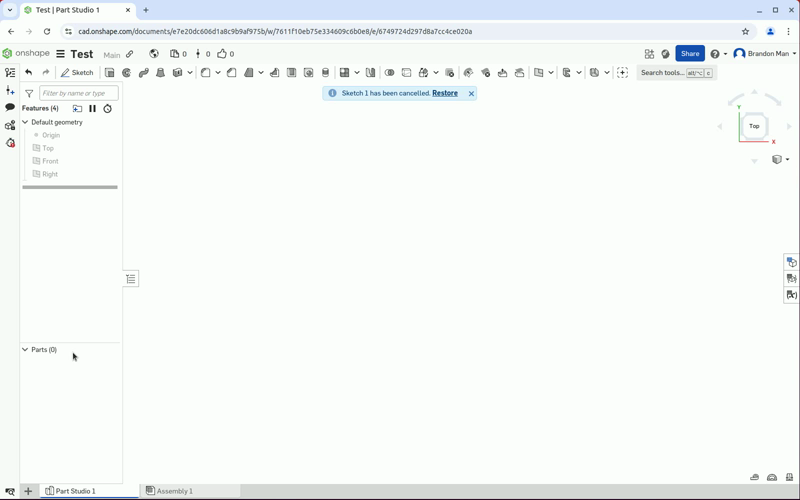
key(y)
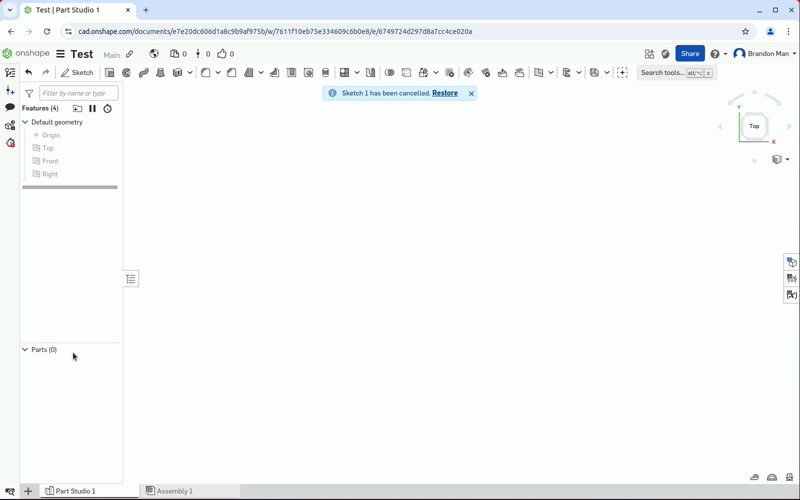
key(shift+p)
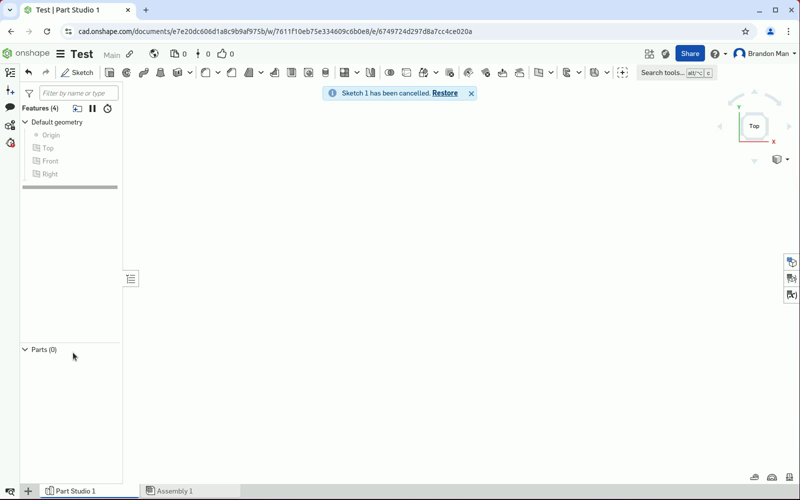
key(space)
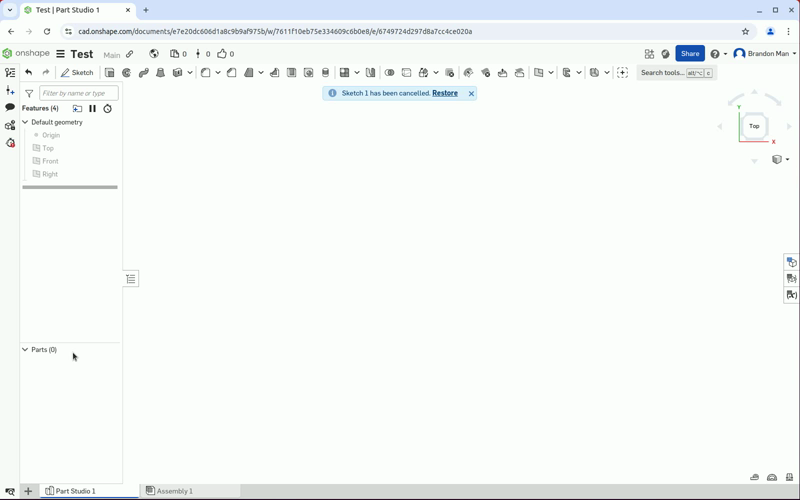
key_down(shift)
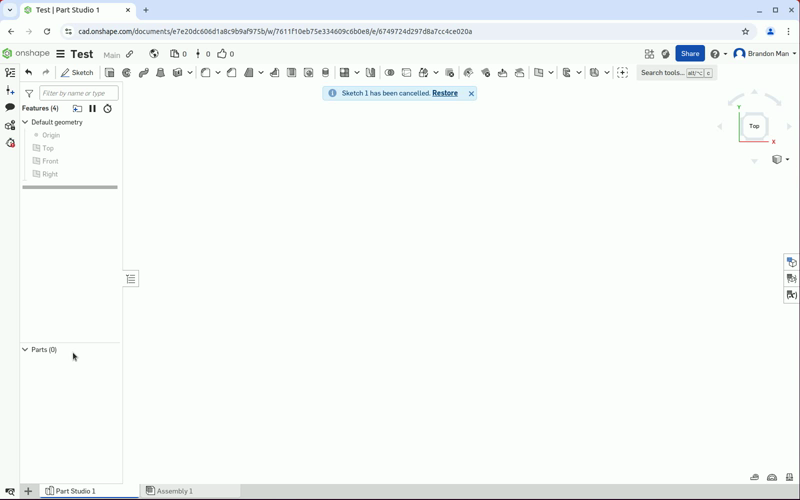
key(up)
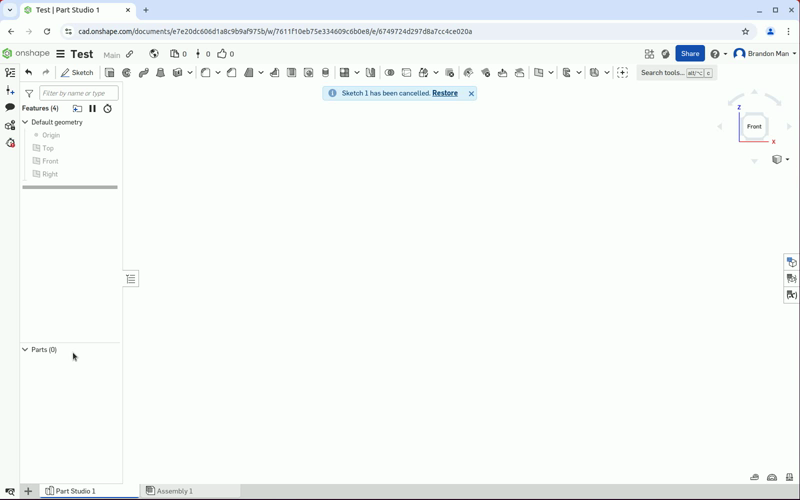
key_up(shift)
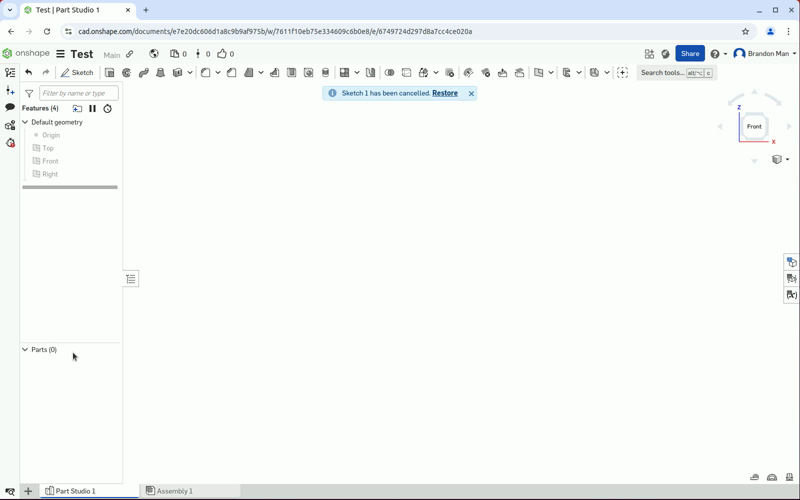
mouse_move(73, 352)
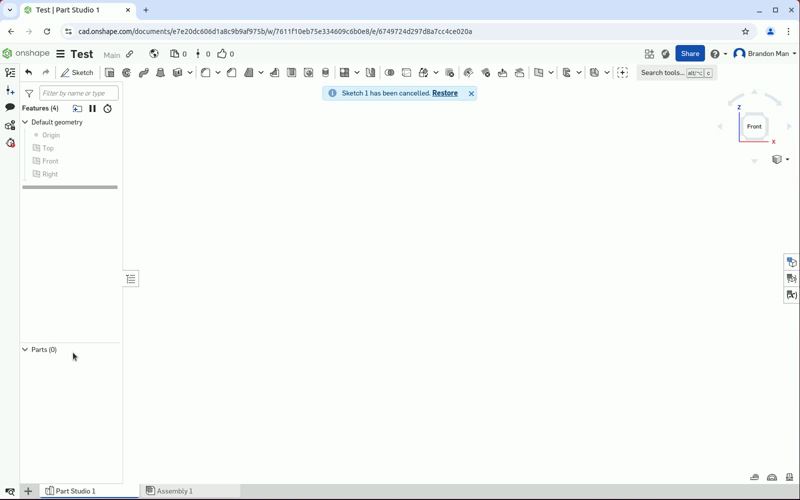
key(shift+y)
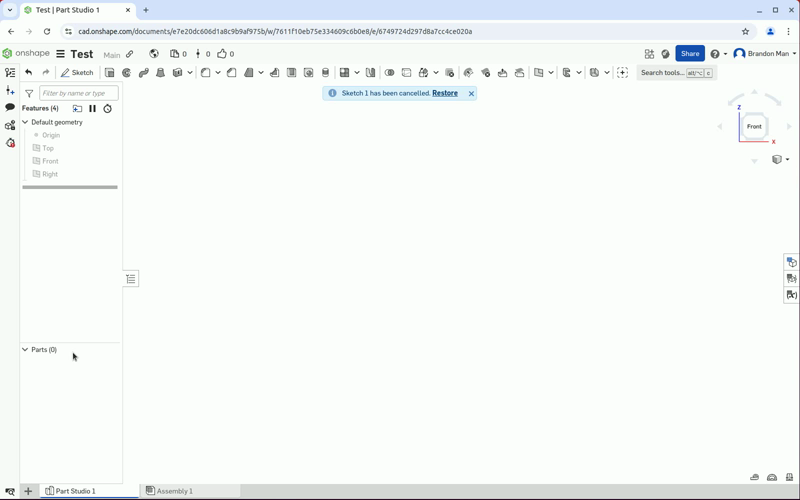
key(shift+s)
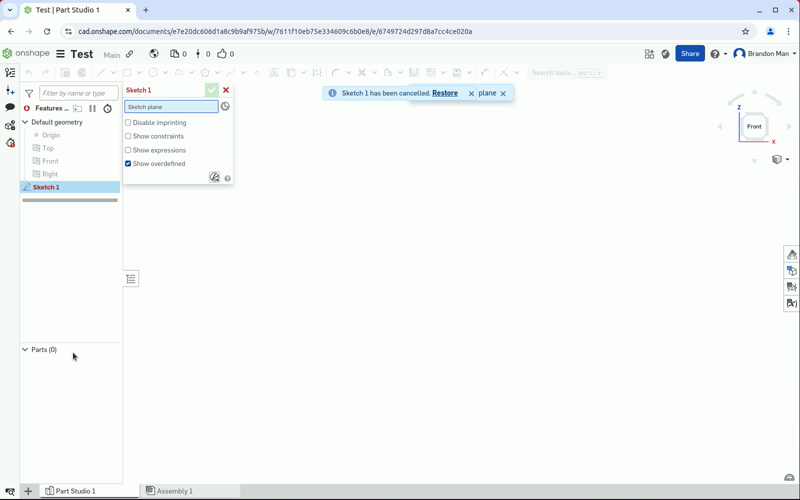
mouse_move(73, 163)
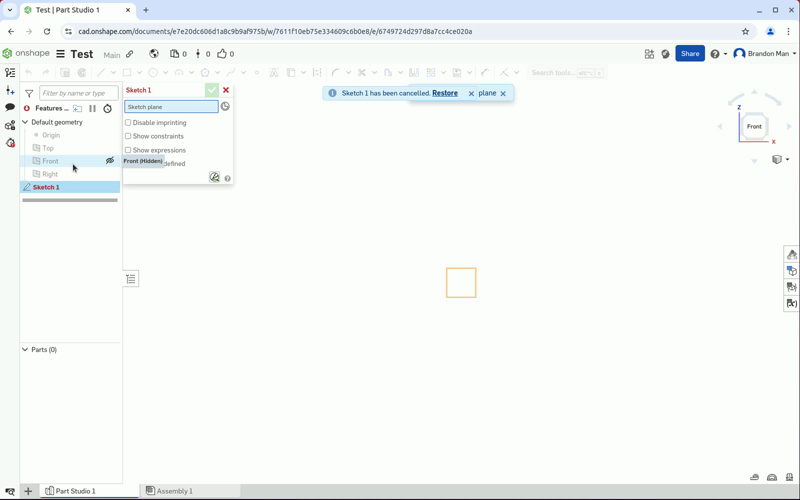
click(73, 163)
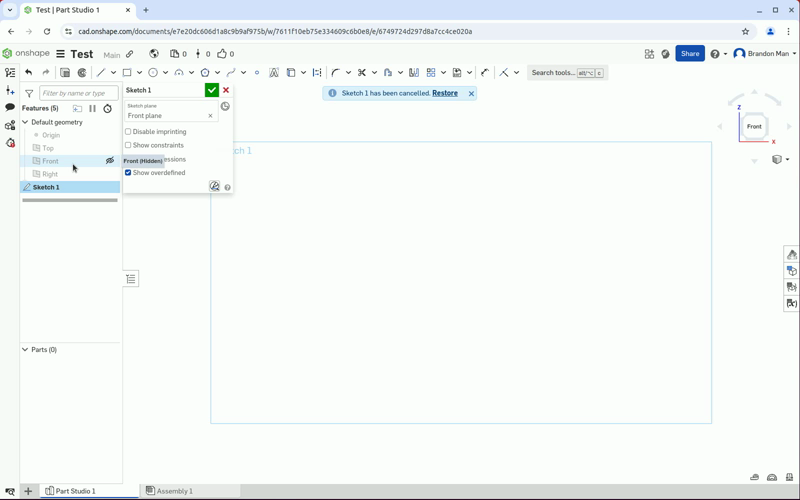
mouse_move(73, 352)
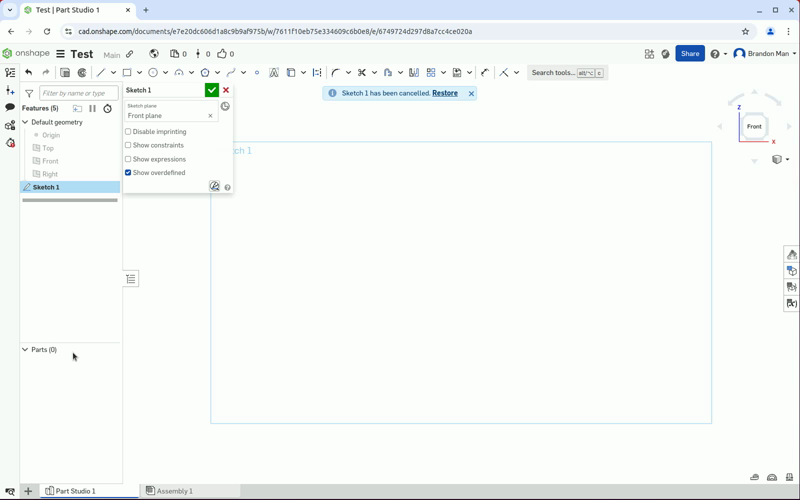
key(y)
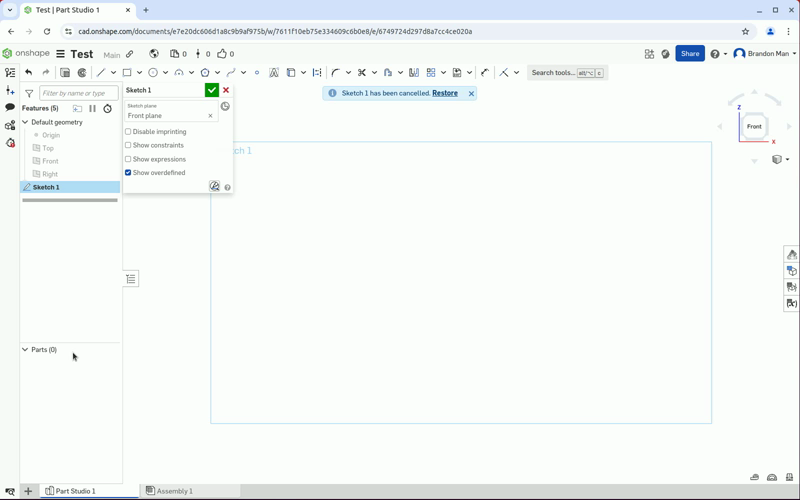
key(l)
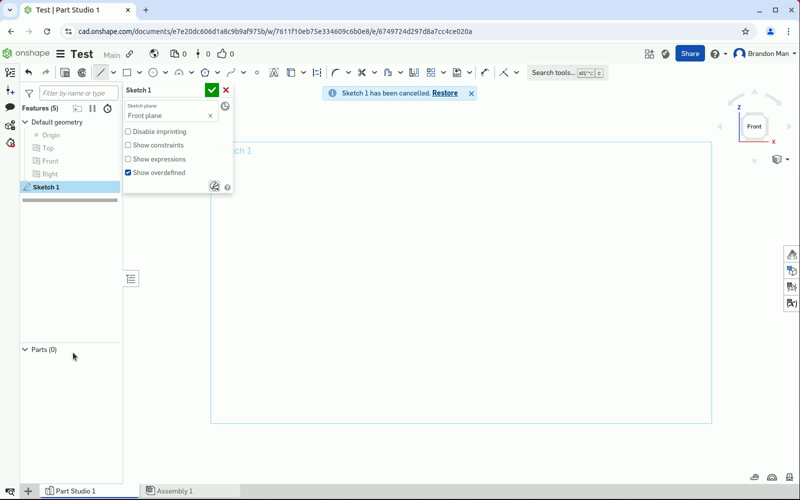
key_down(shift)
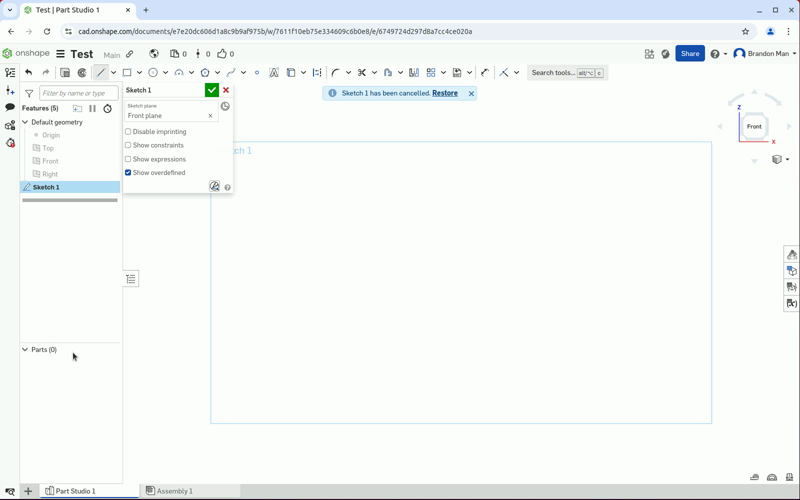
mouse_move(411, 330)
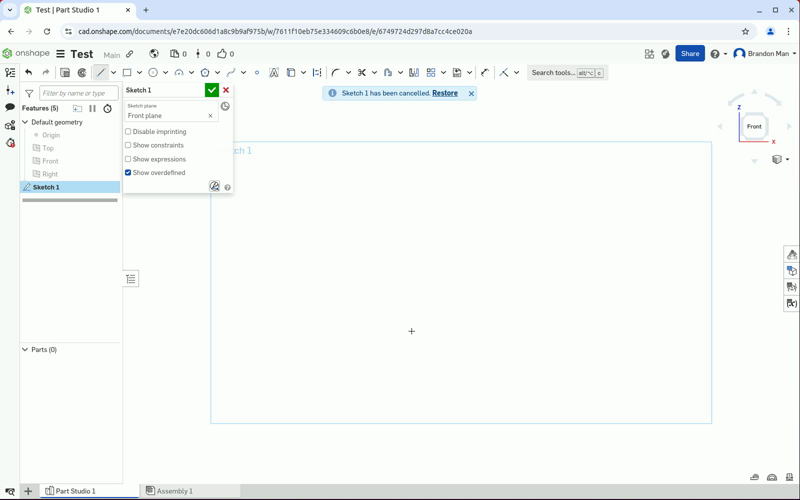
click(411, 330)
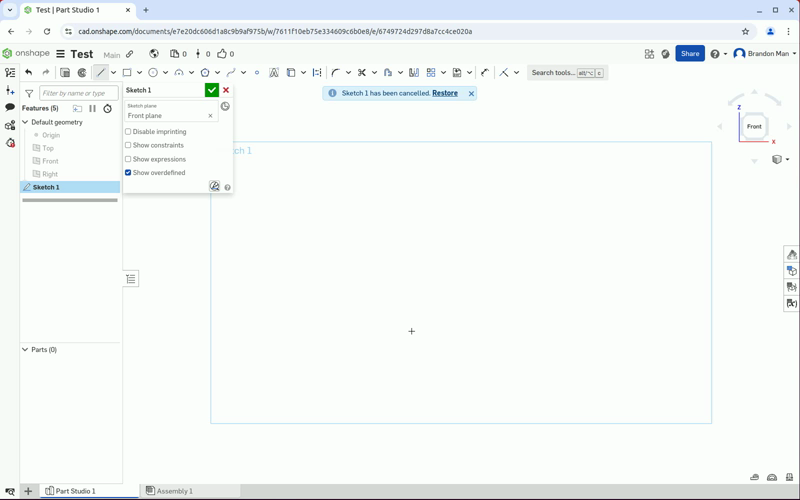
key_up(shift)
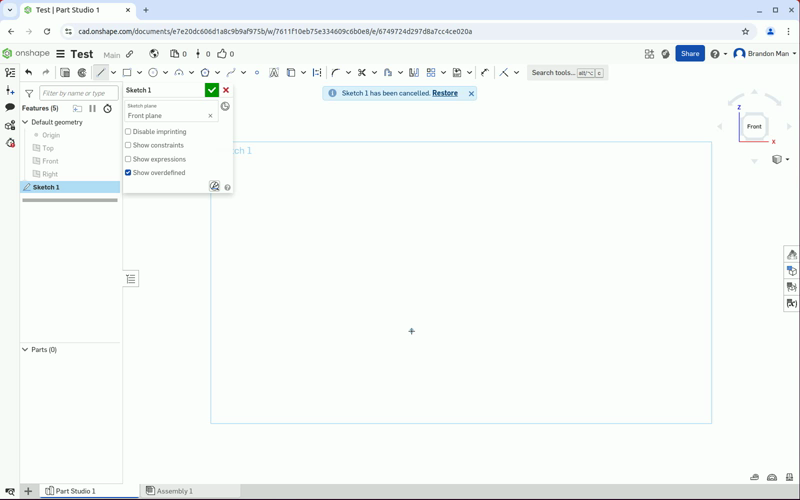
key_down(shift)
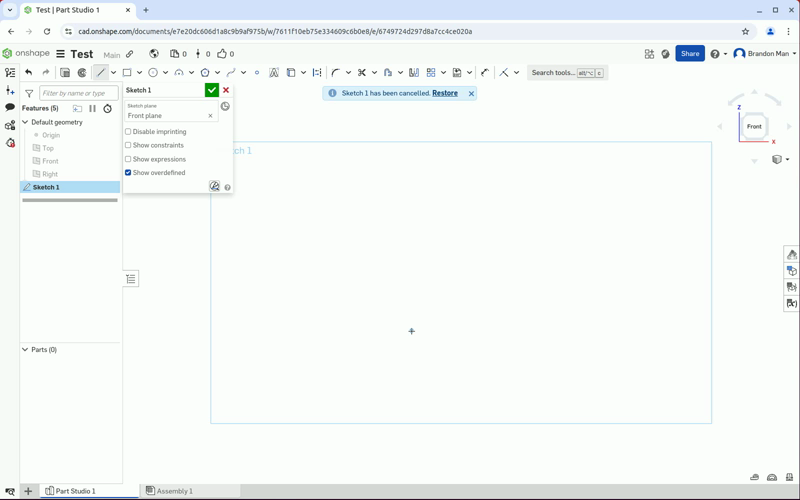
mouse_move(555, 330)
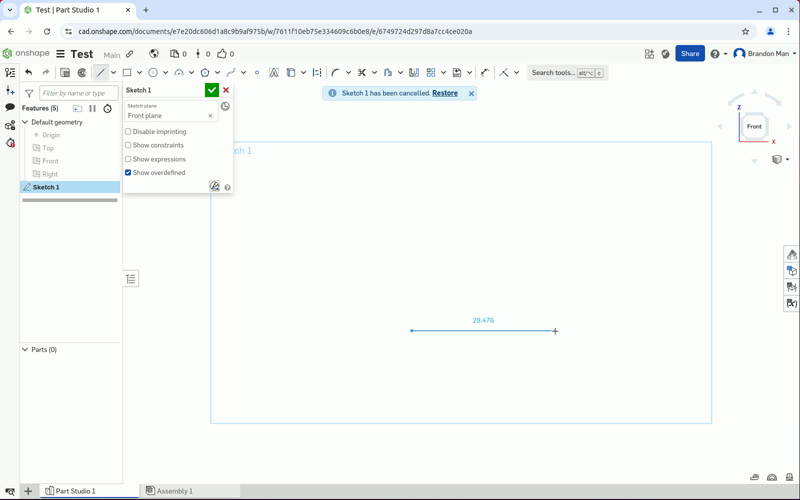
click(555, 330)
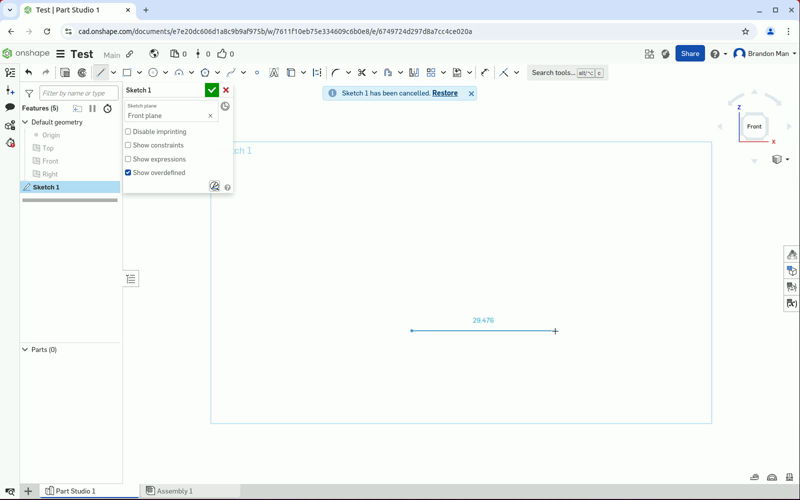
key_up(shift)
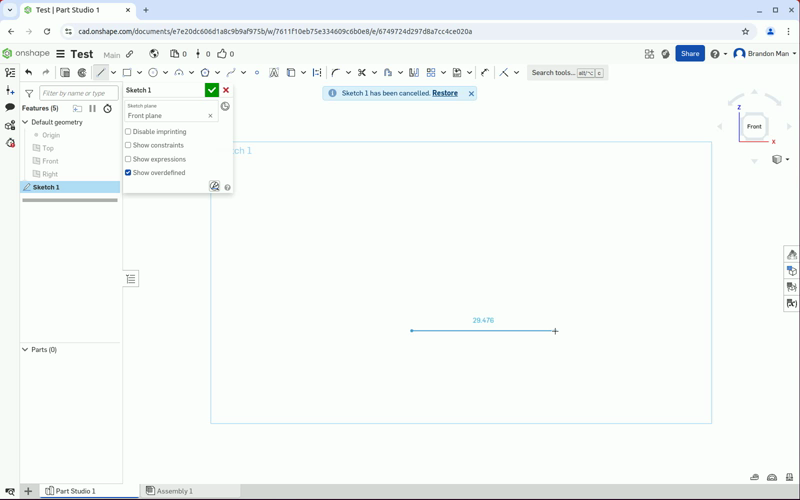
key_down(shift)
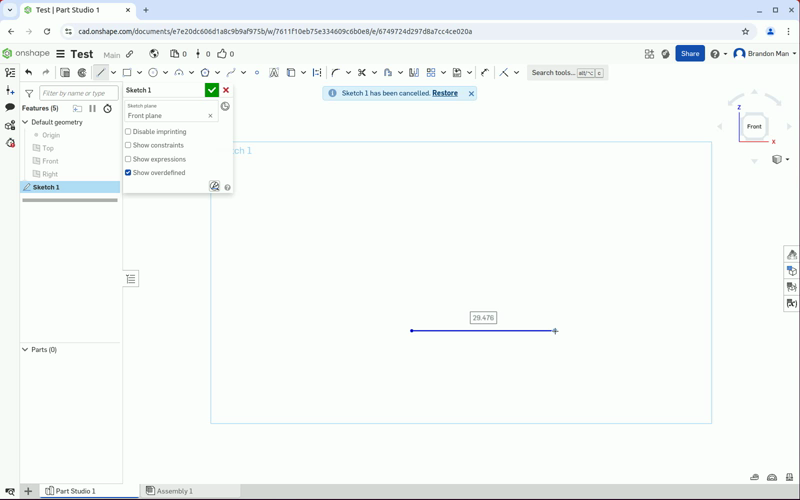
mouse_move(555, 235)
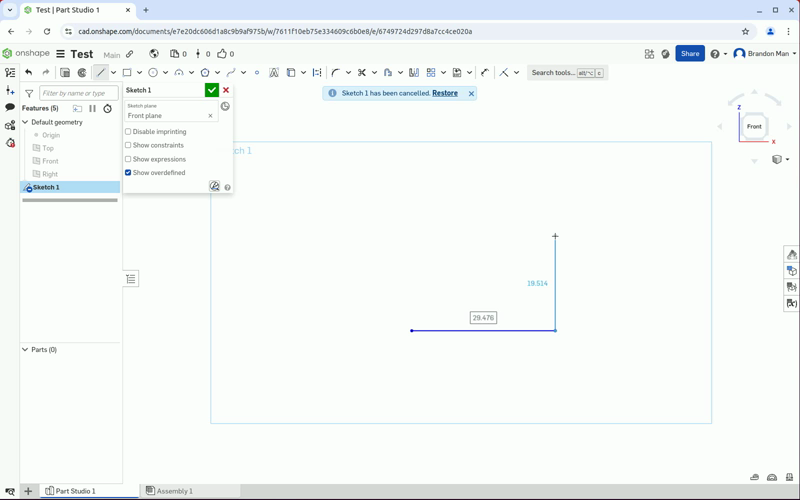
click(555, 235)
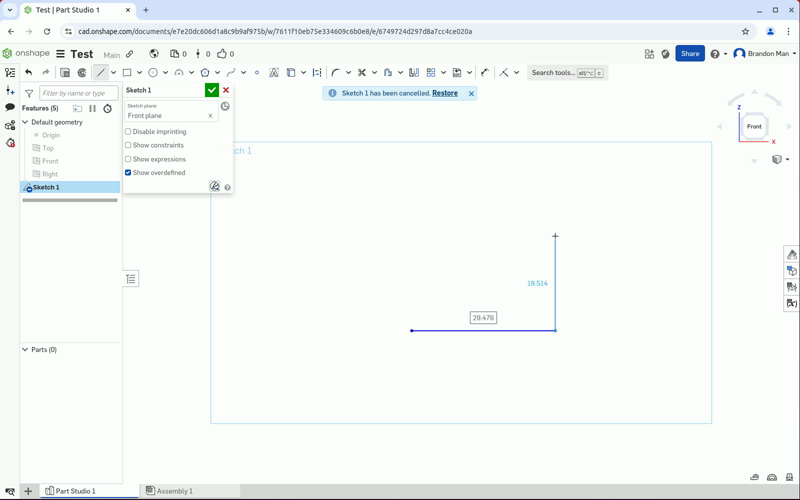
key_up(shift)
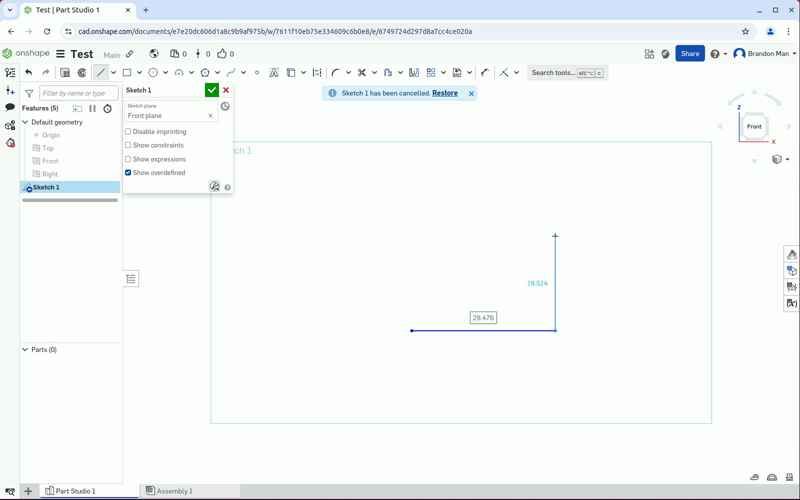
key_down(shift)
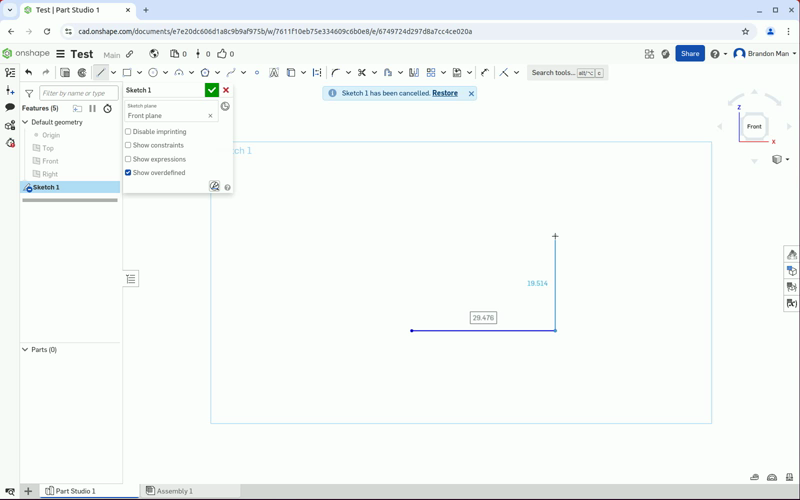
mouse_move(411, 235)
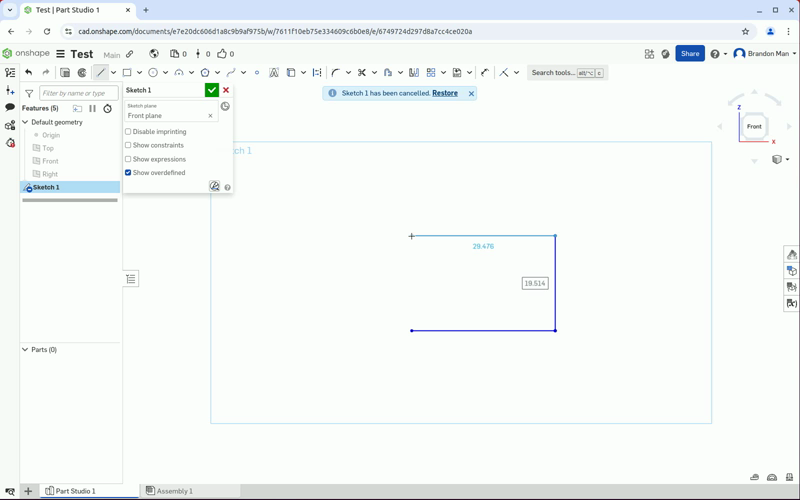
click(411, 235)
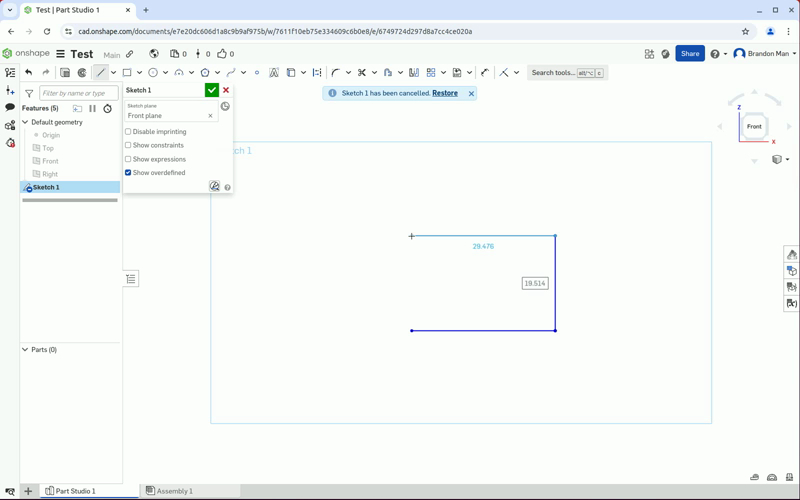
key_up(shift)
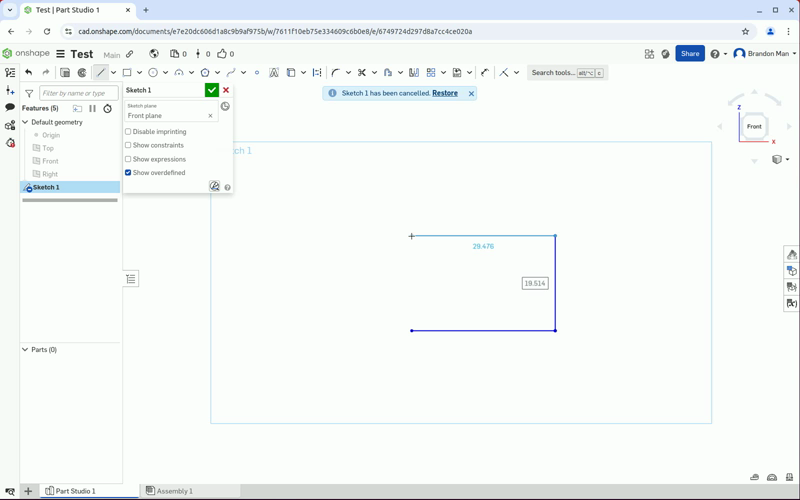
key_down(shift)
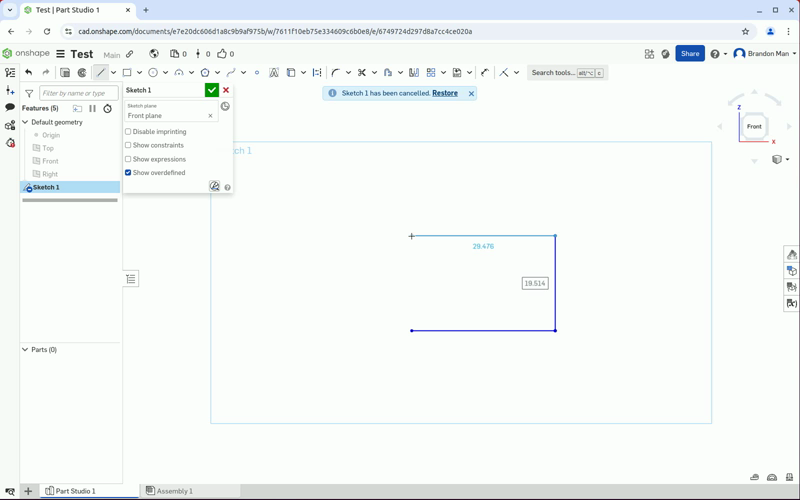
mouse_move(411, 330)
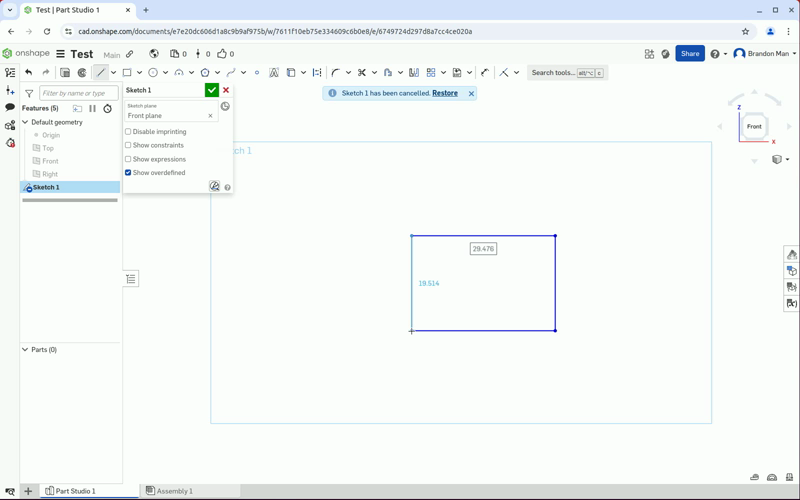
key_up(shift)
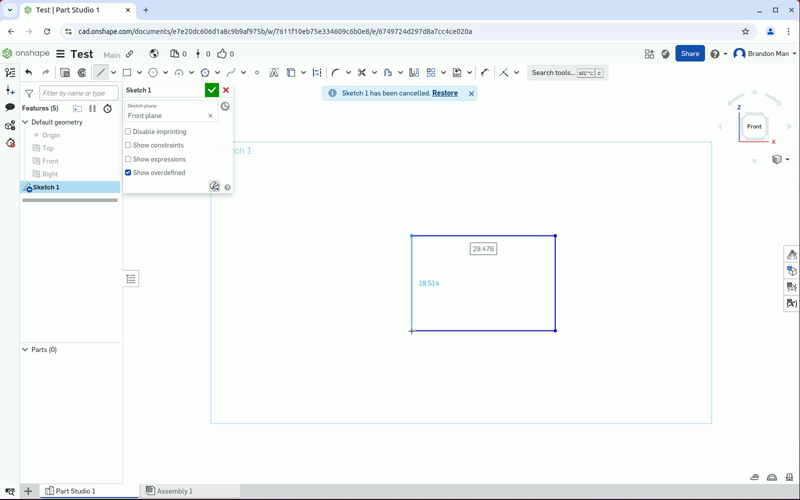
click(411, 330)
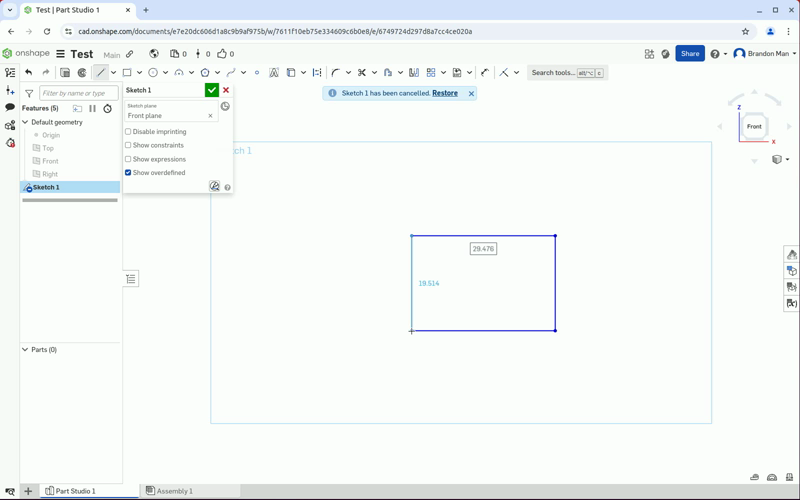
key(esc)
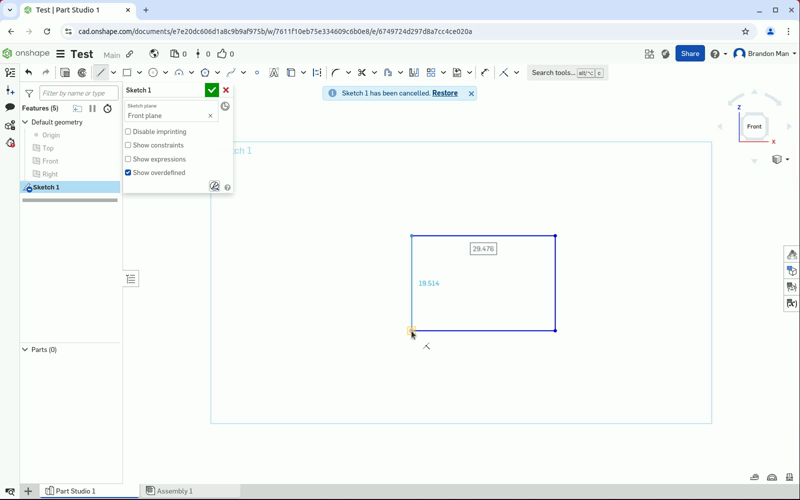
mouse_move(544, 257)
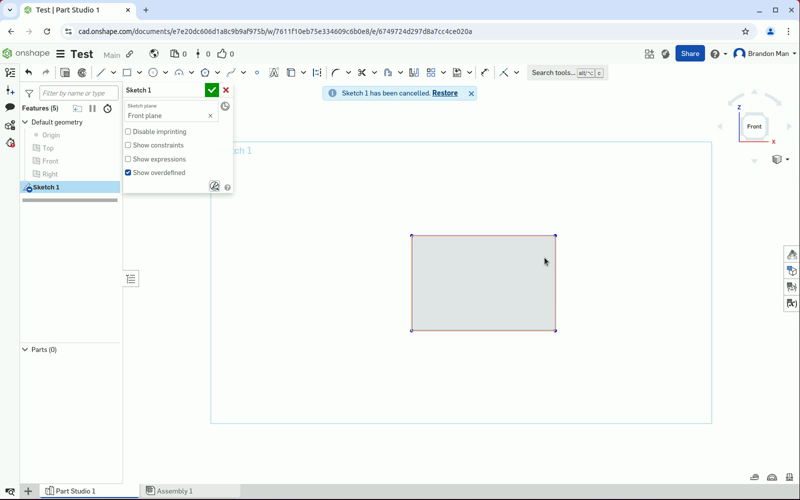
click(544, 257)
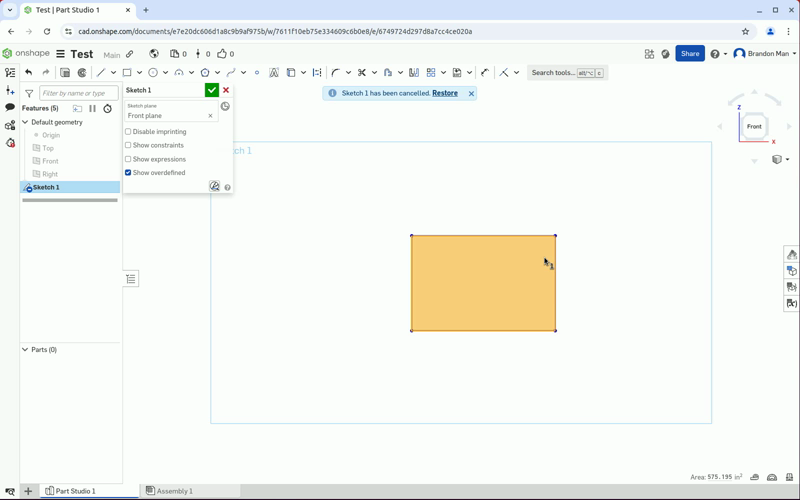
mouse_move(73, 352)
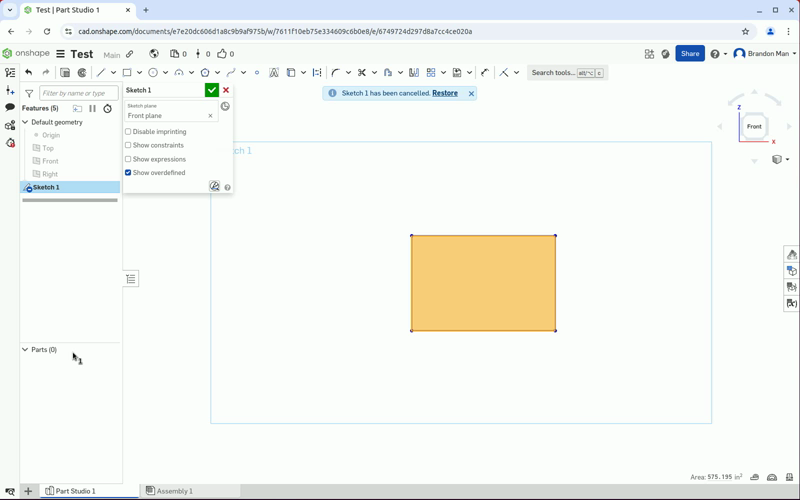
key(shift+y)
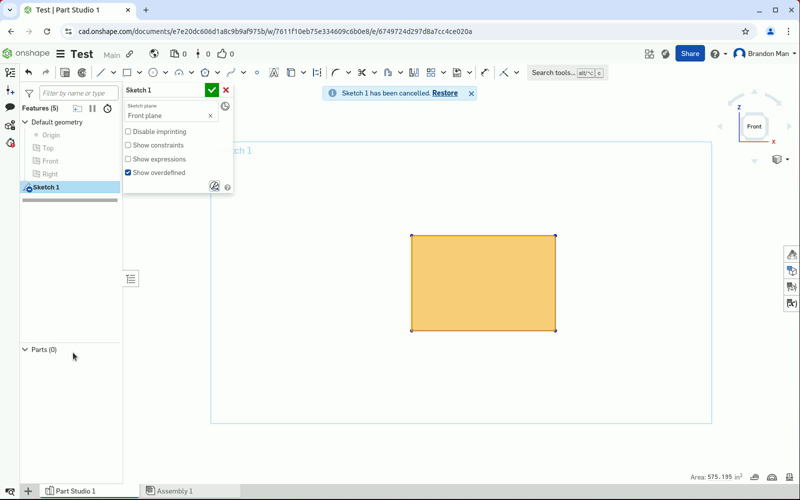
key(shift+e)
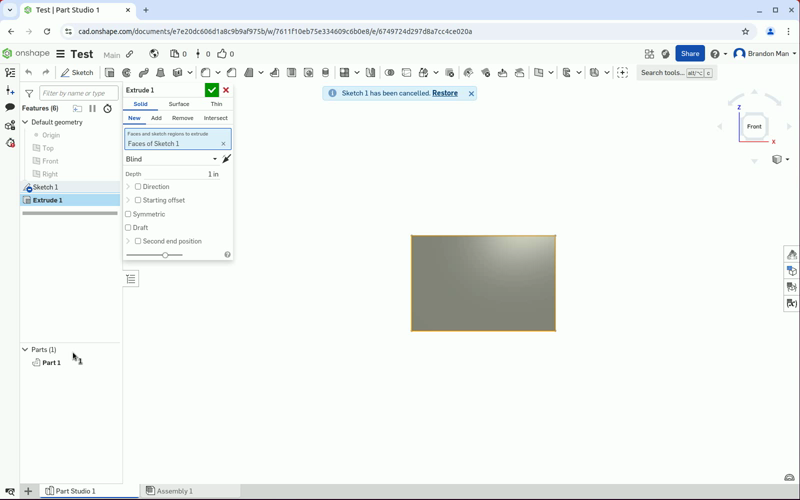
mouse_move(143, 106)
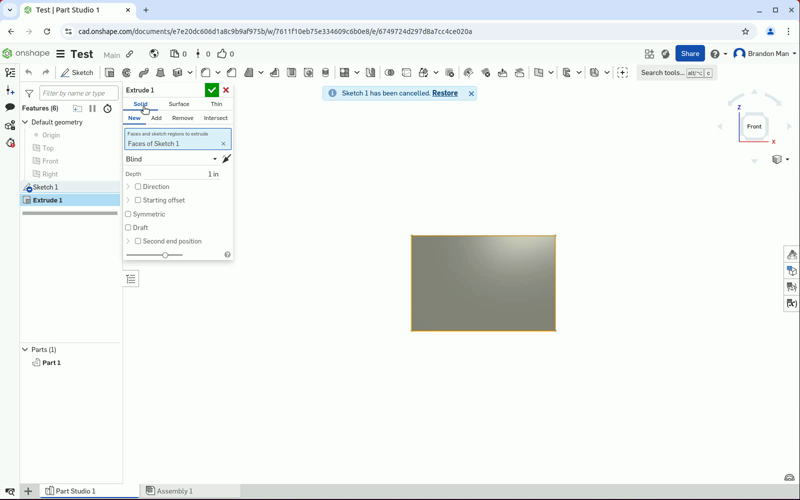
click(143, 106)
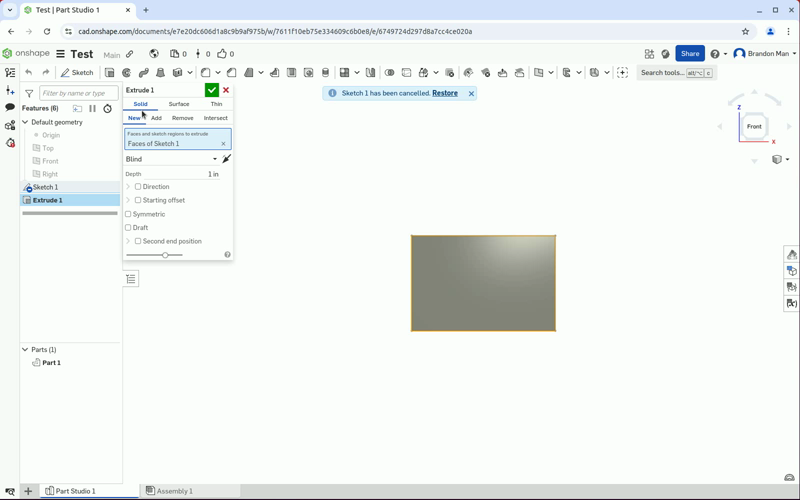
mouse_move(137, 120)
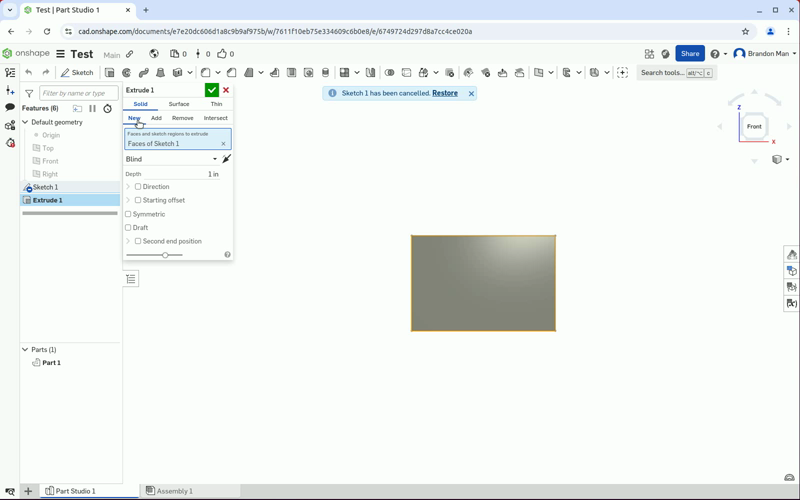
click(137, 120)
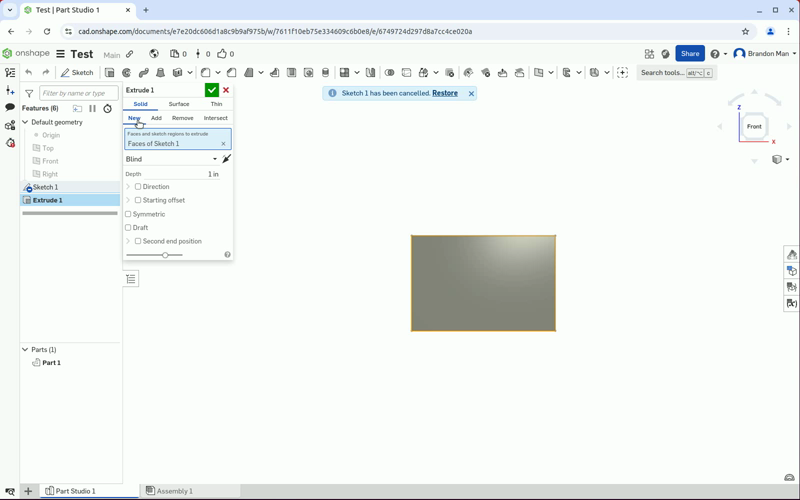
key(tab, 4)
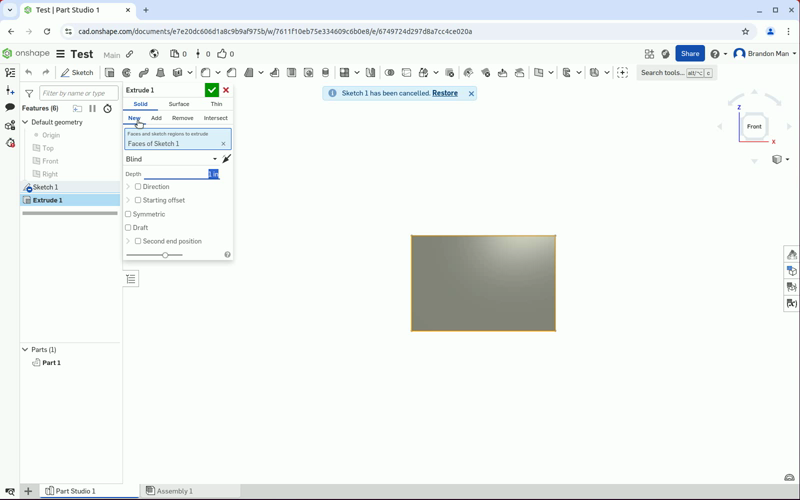
text(1.204)
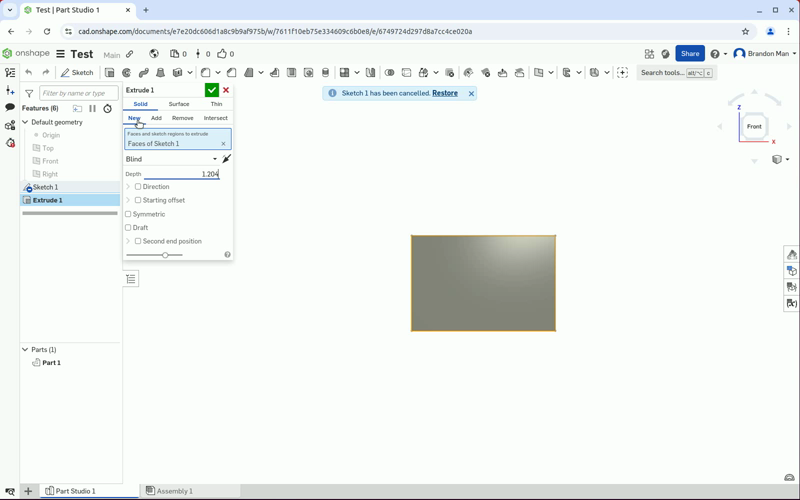
key(enter)
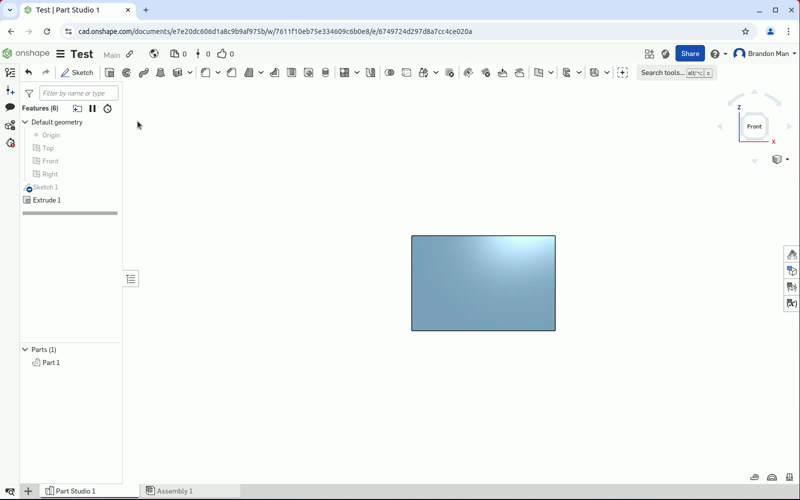
key(shift+h)
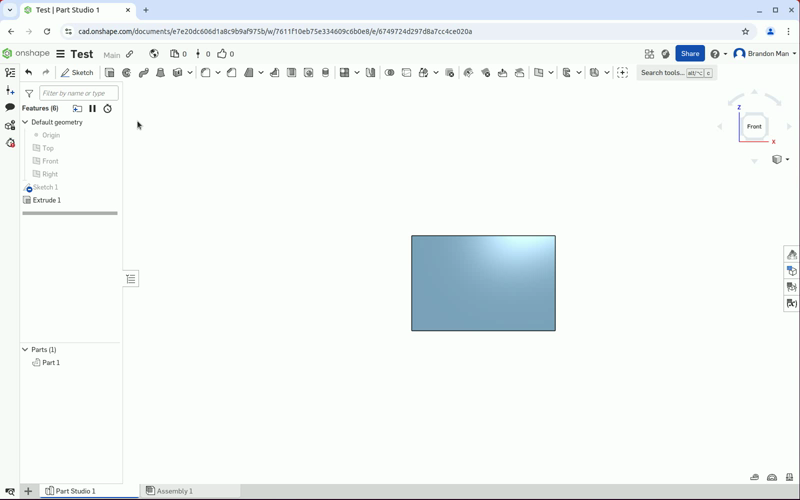
key(shift+h)
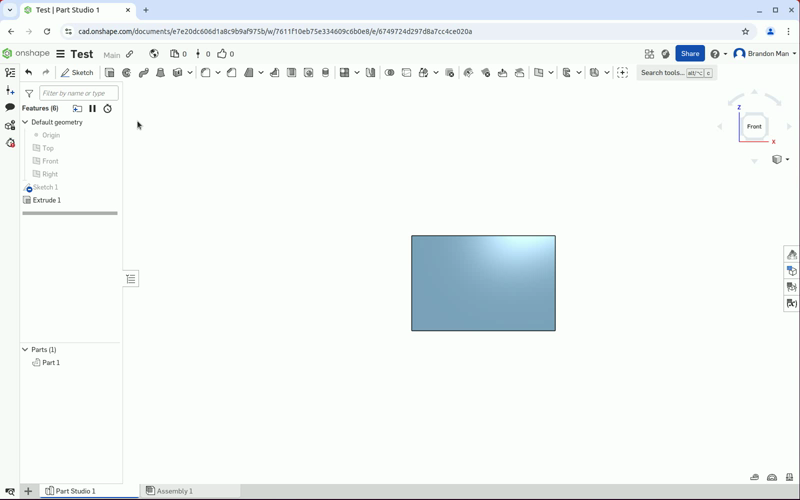
mouse_move(73, 189)
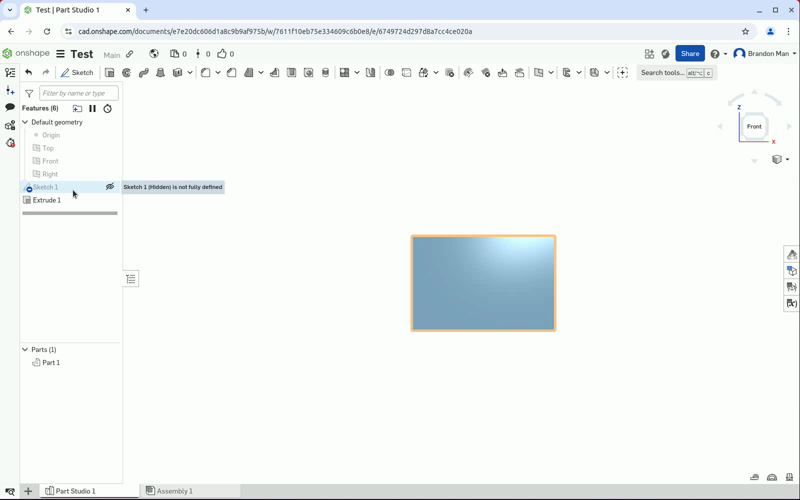
click(73, 189)
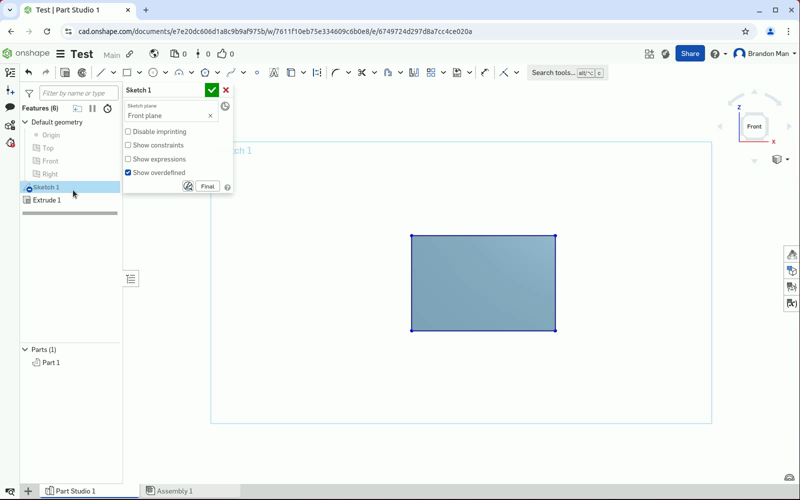
mouse_move(229, 92)
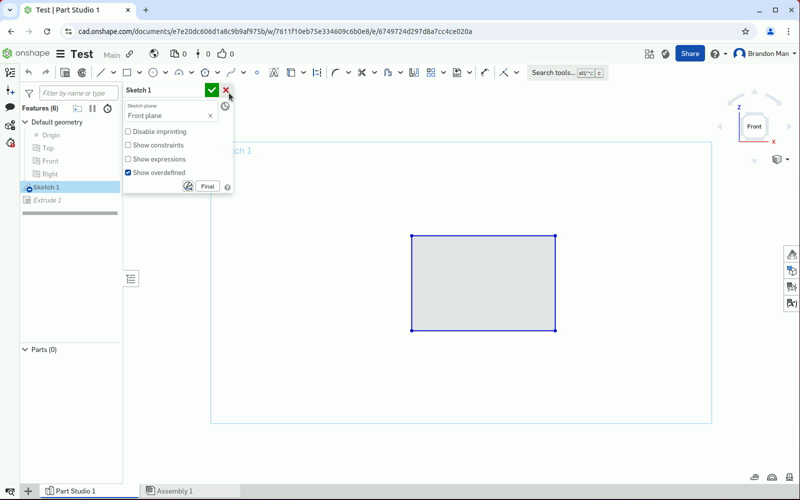
click(229, 92)
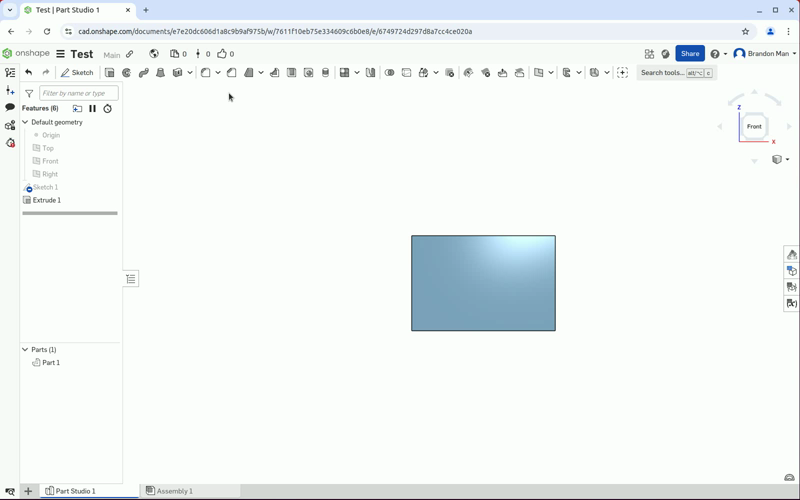
mouse_move(73, 352)
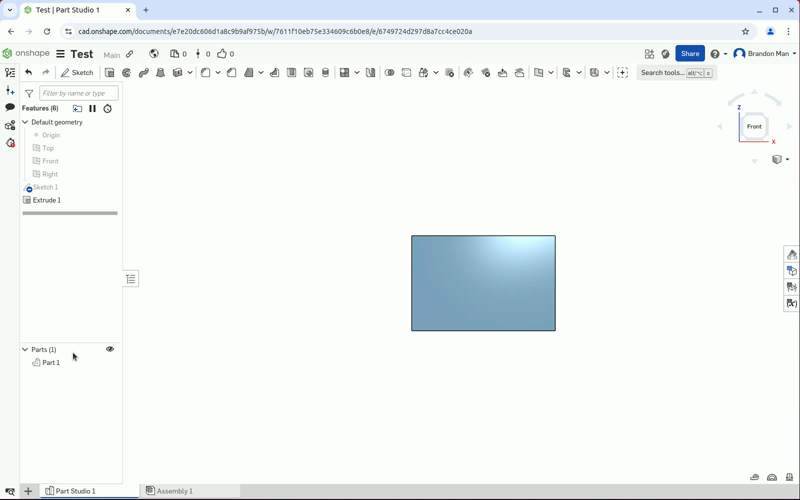
key(y)
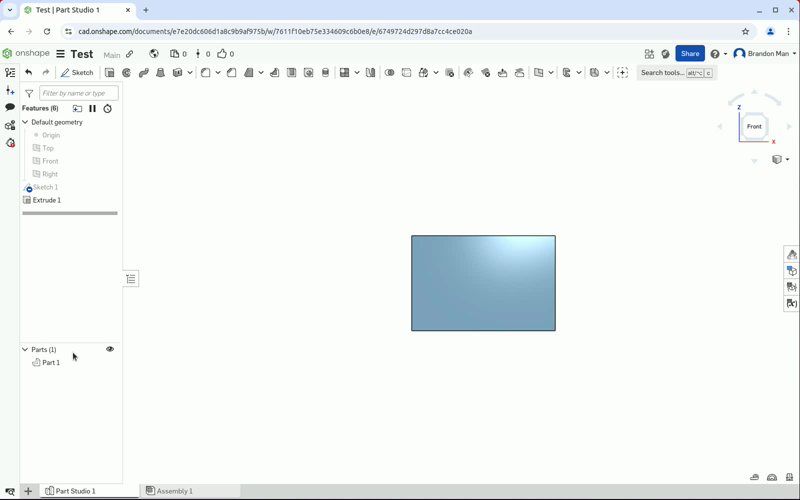
key(shift+p)
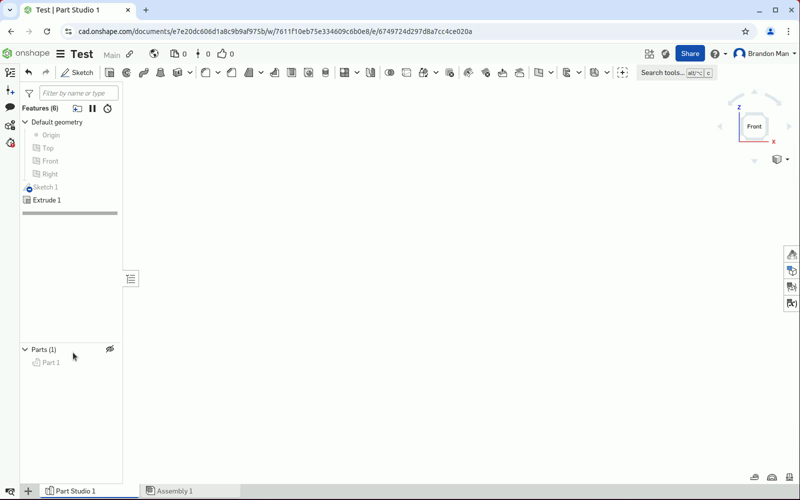
key(space)
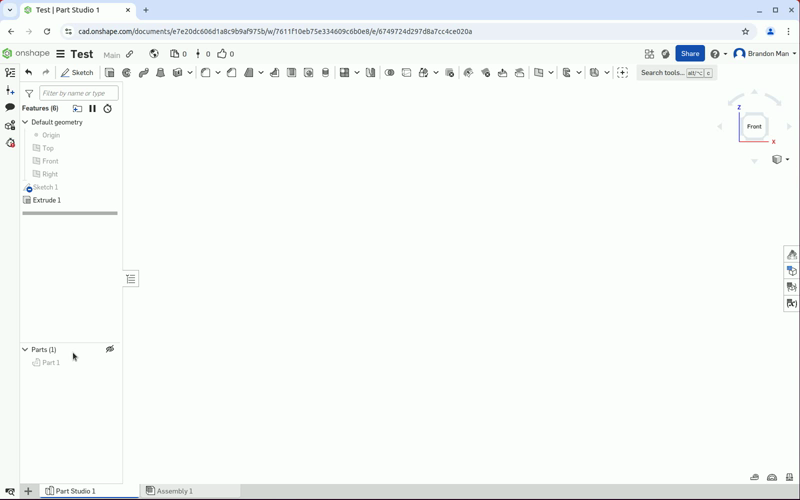
key_down(shift)
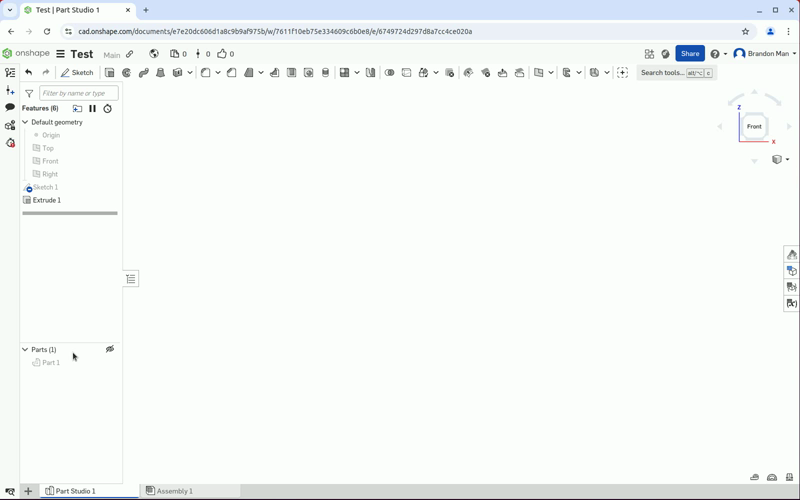
key(left)
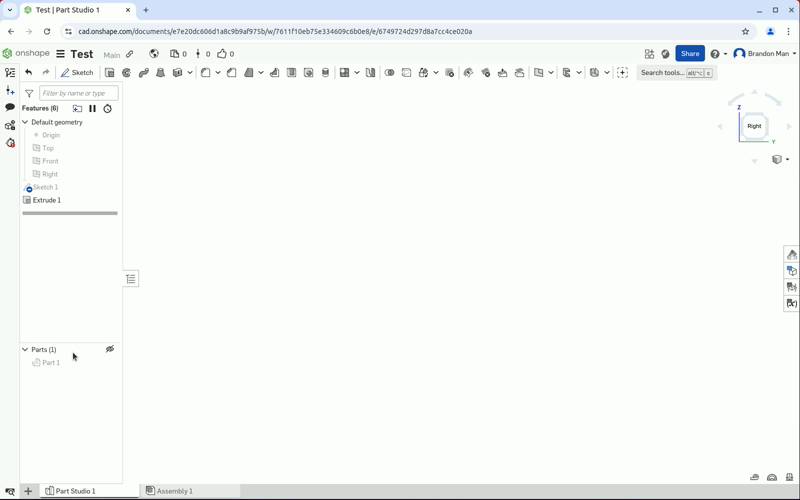
key_up(shift)
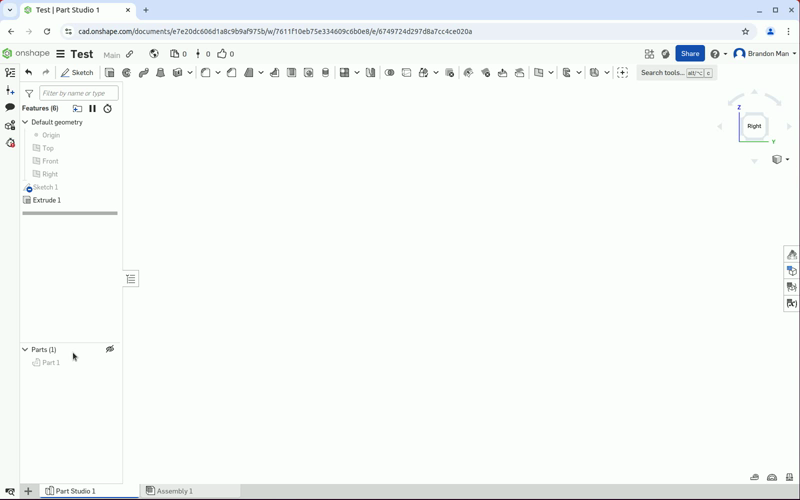
mouse_move(73, 352)
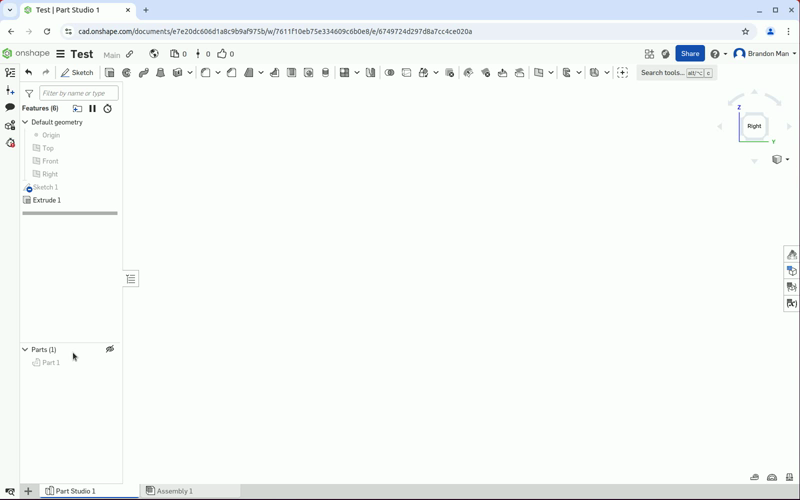
key(shift+y)
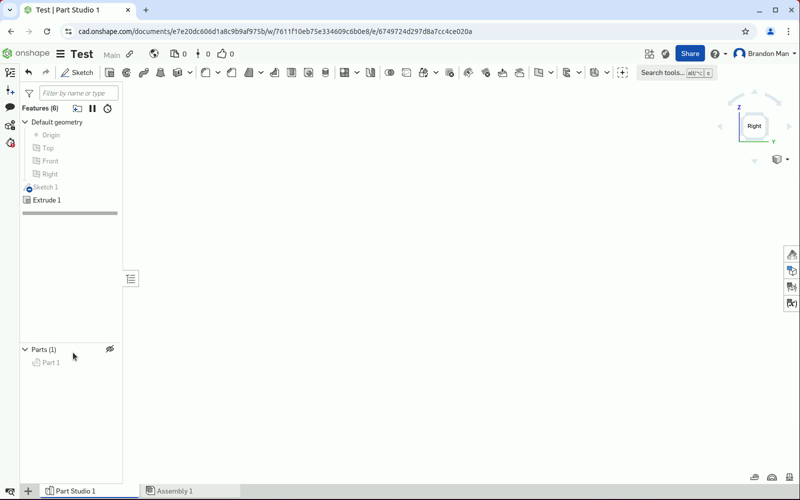
key(shift+s)
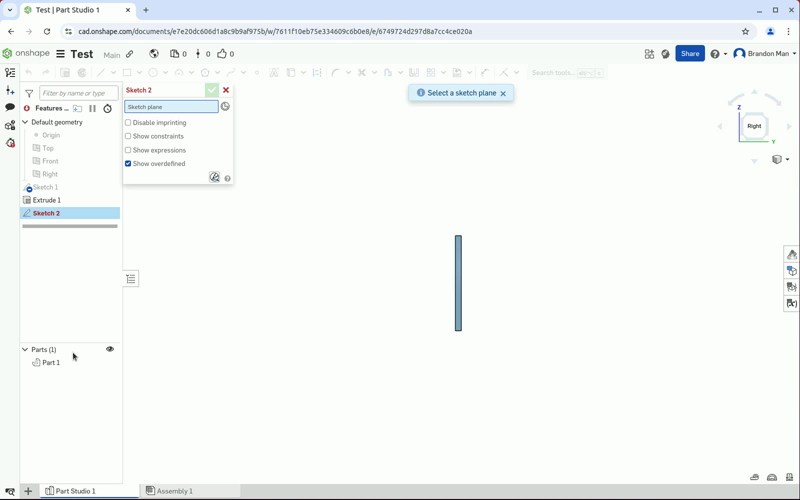
mouse_move(73, 176)
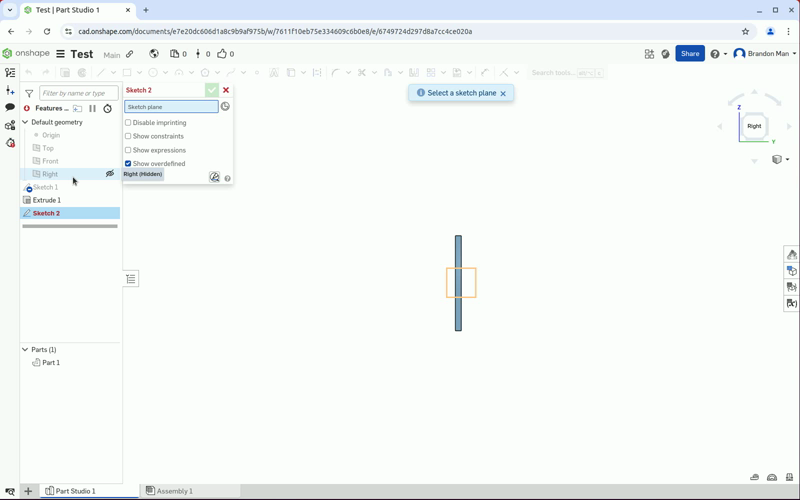
click(73, 176)
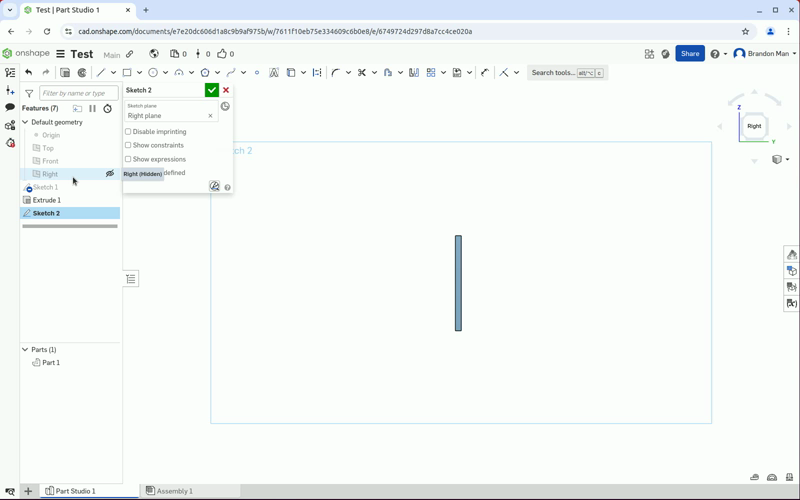
mouse_move(73, 352)
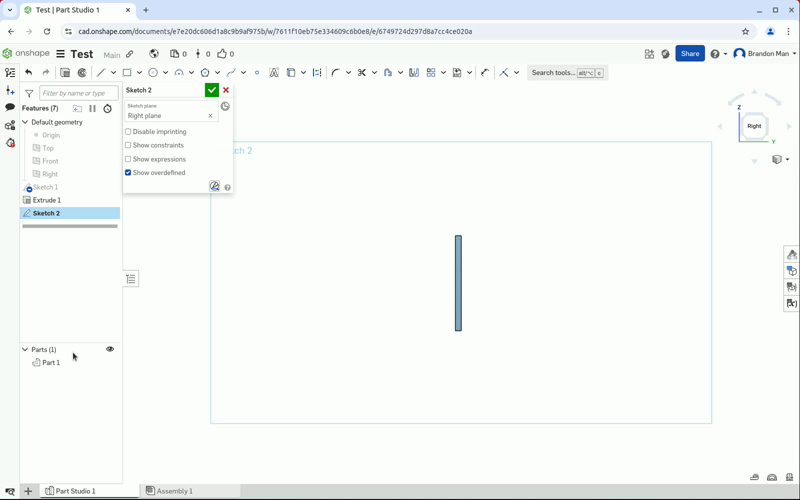
key(y)
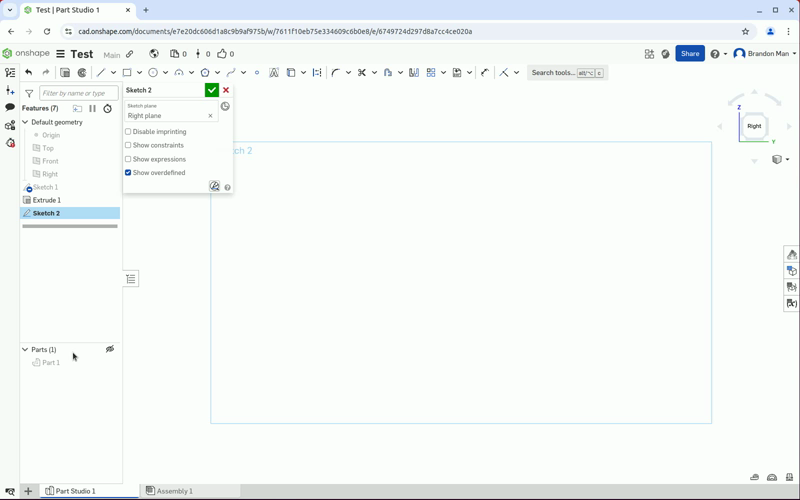
key(l)
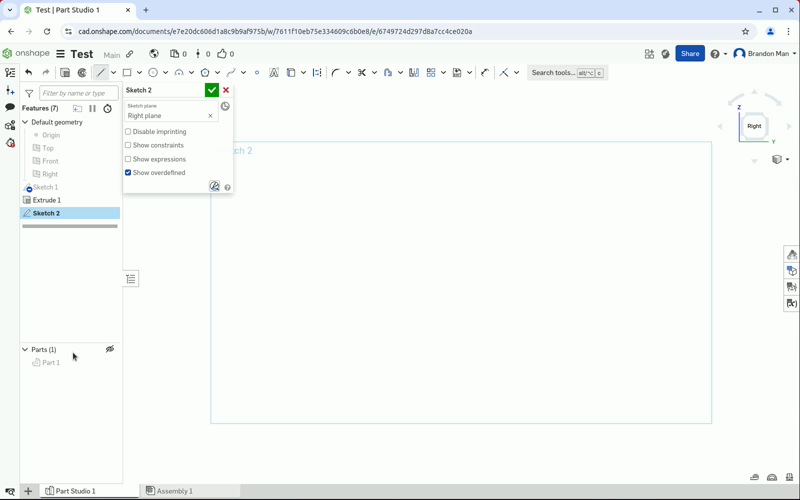
key_down(shift)
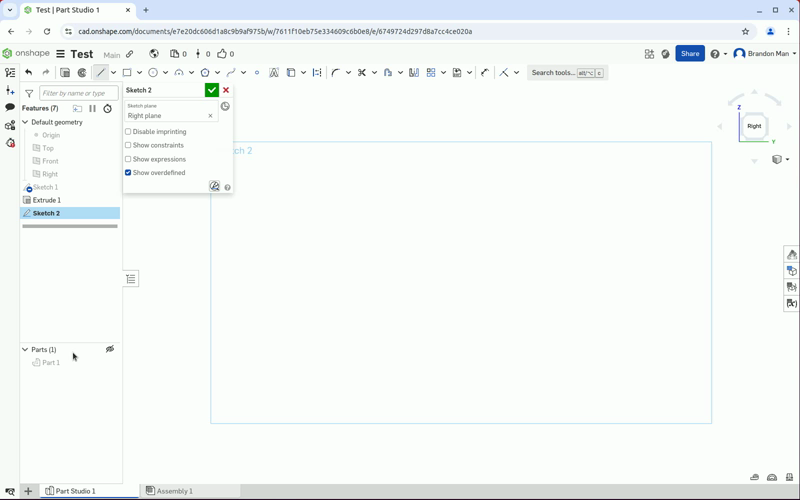
mouse_move(401, 330)
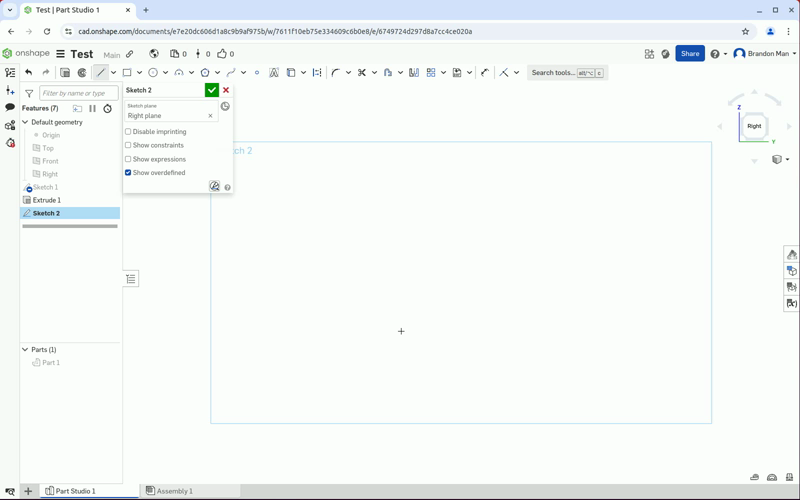
click(401, 330)
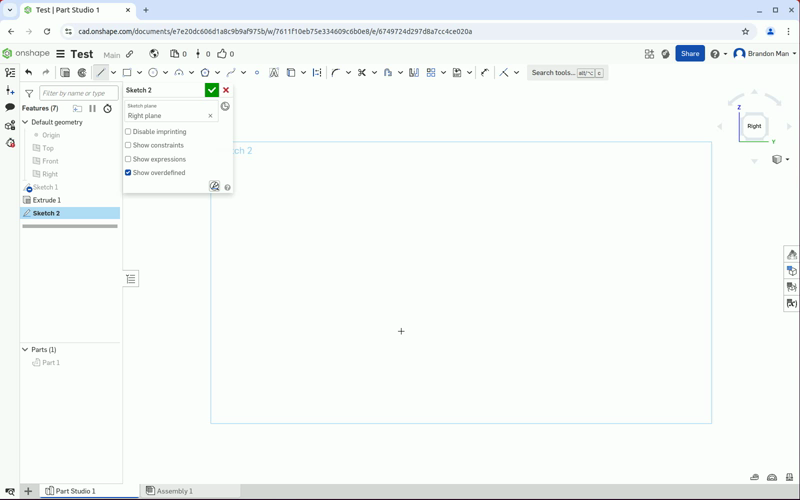
key_up(shift)
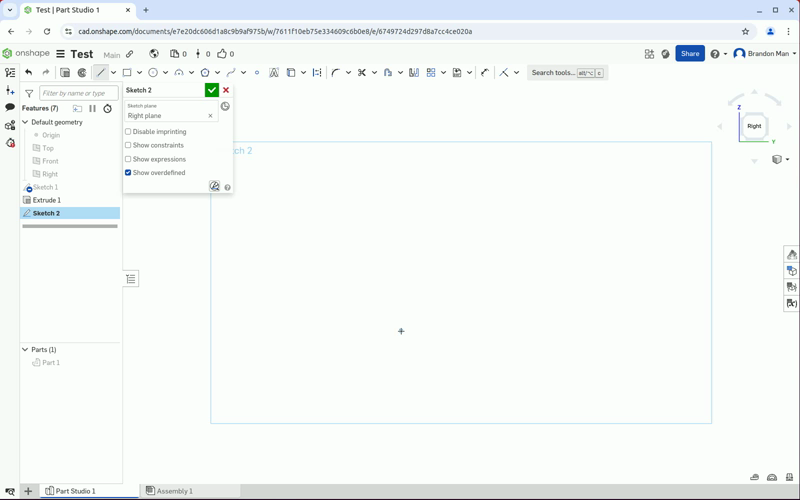
key_down(shift)
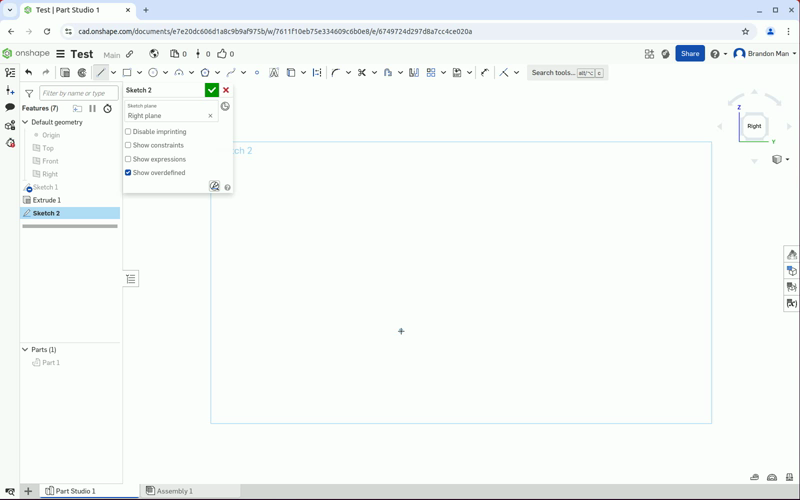
mouse_move(431, 330)
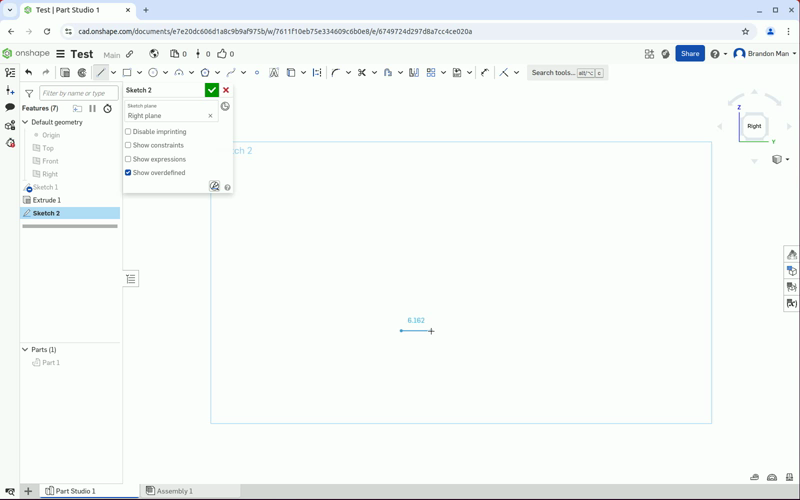
mouse_move(407, 330)
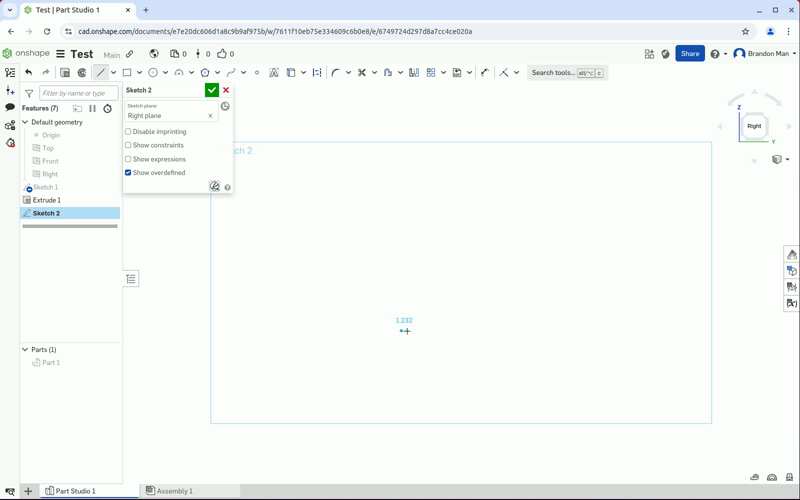
scroll(6)
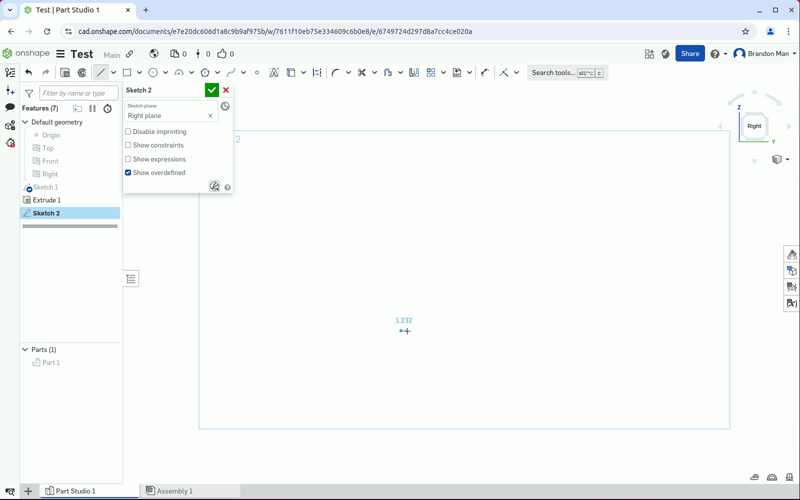
scroll(6)
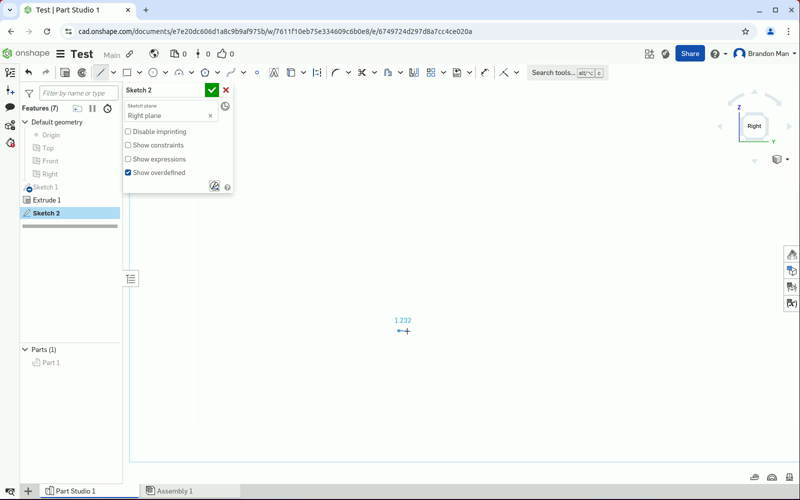
scroll(6)
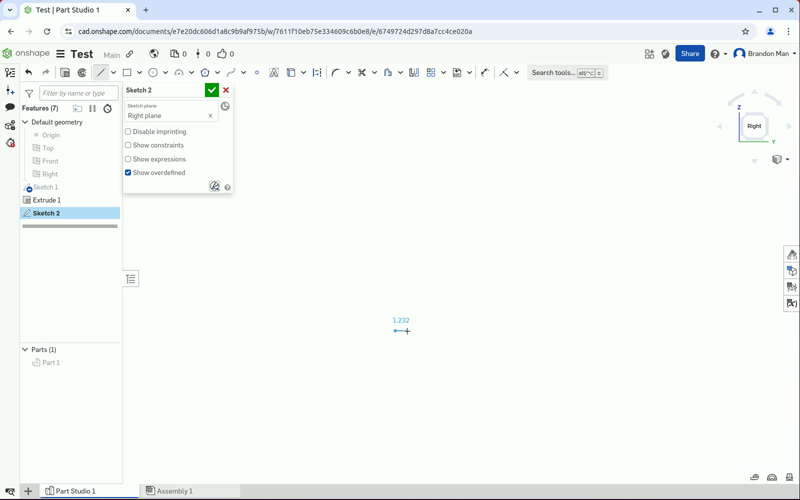
scroll(6)
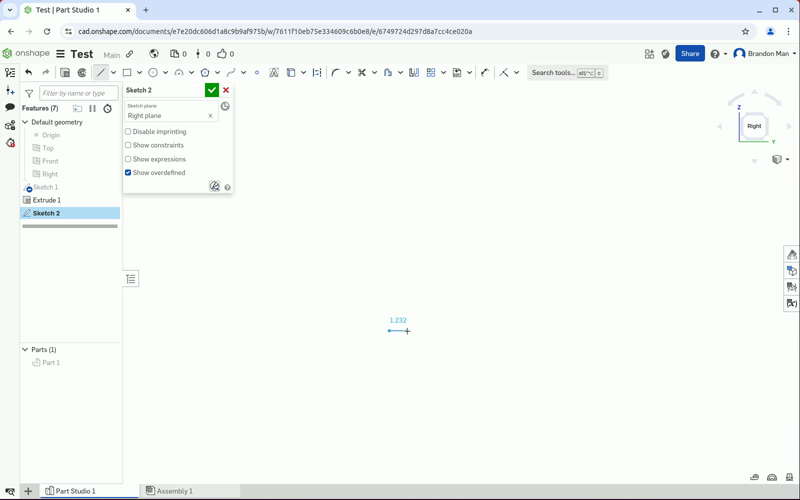
scroll(6)
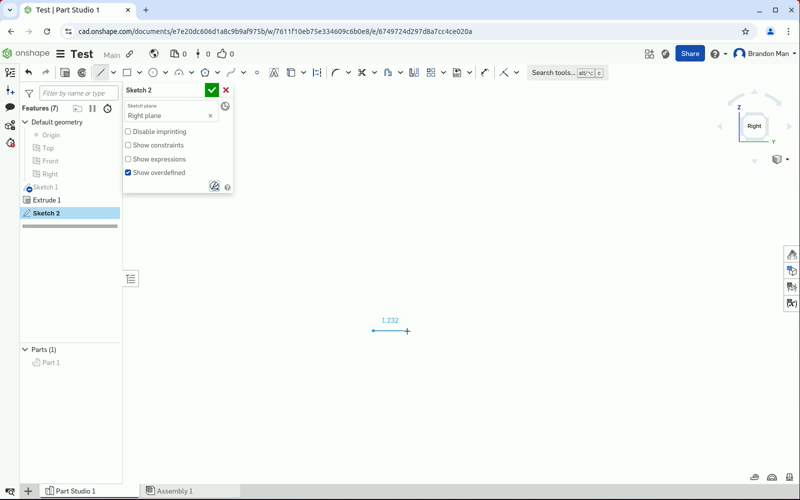
scroll(6)
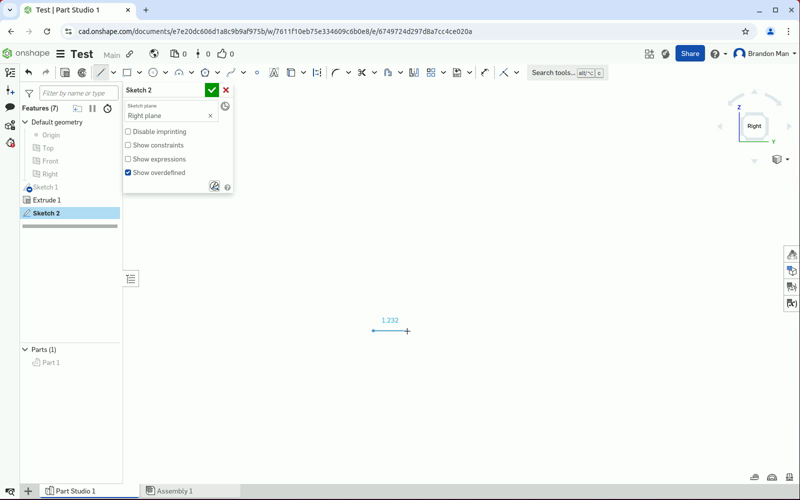
scroll(6)
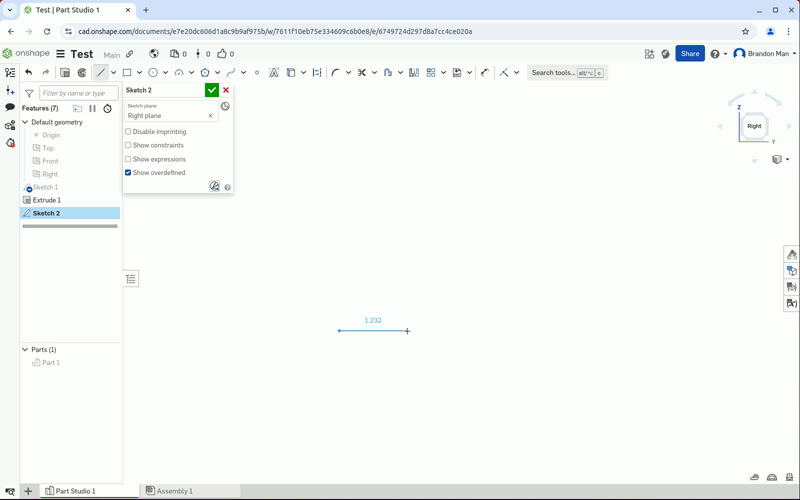
click(407, 330)
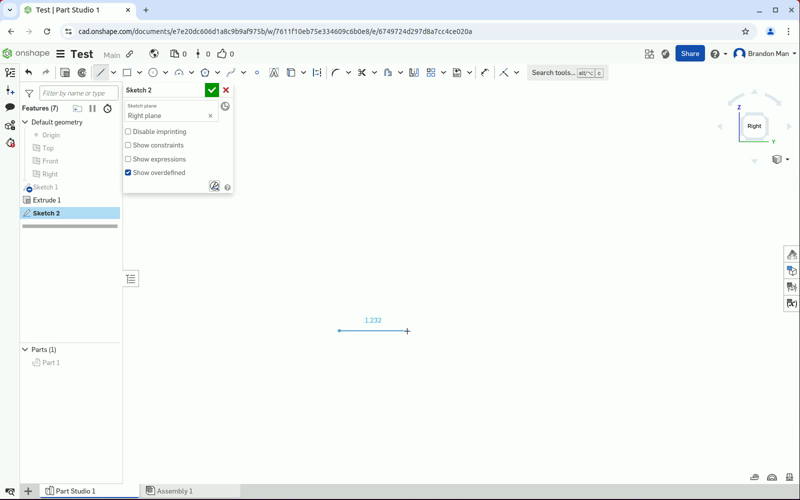
scroll(-6)
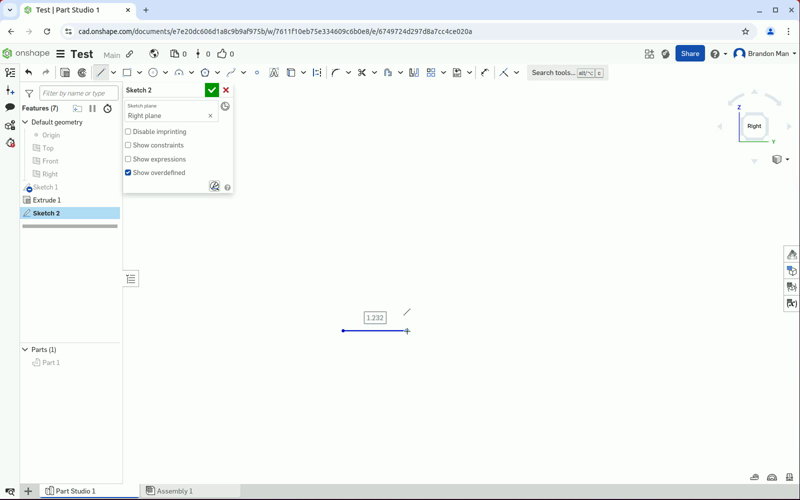
scroll(-6)
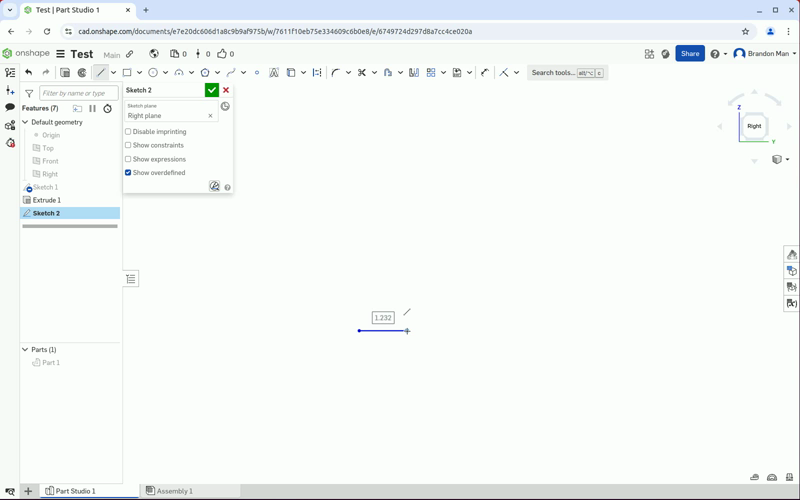
scroll(-6)
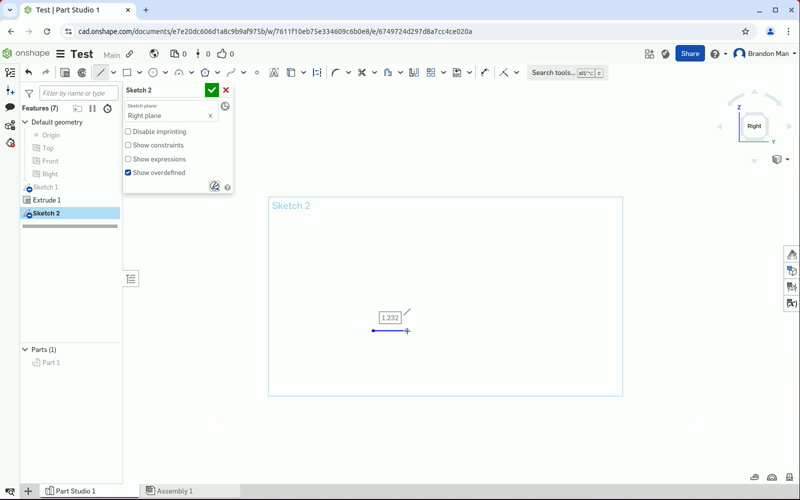
scroll(-6)
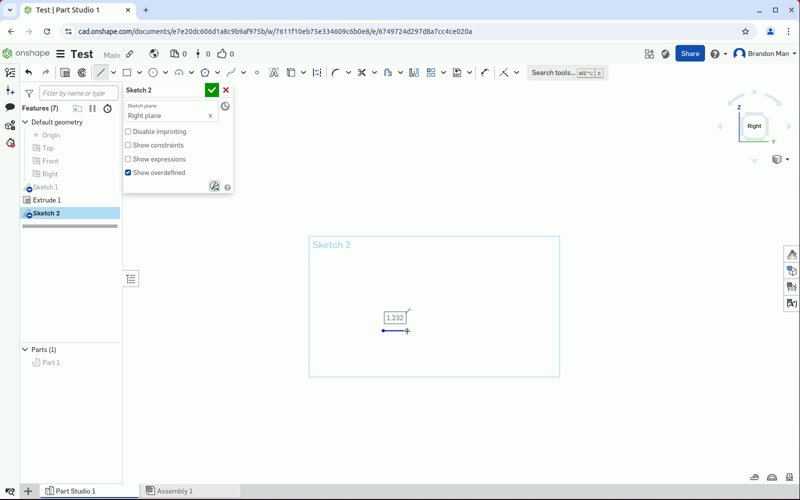
scroll(-6)
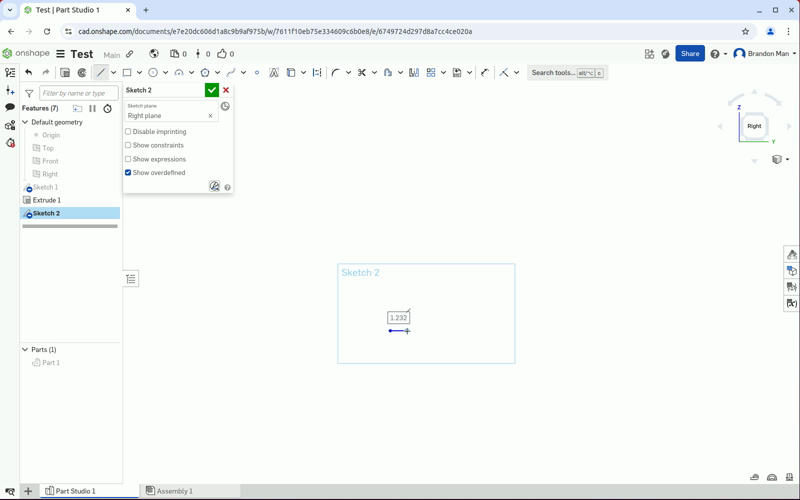
scroll(-6)
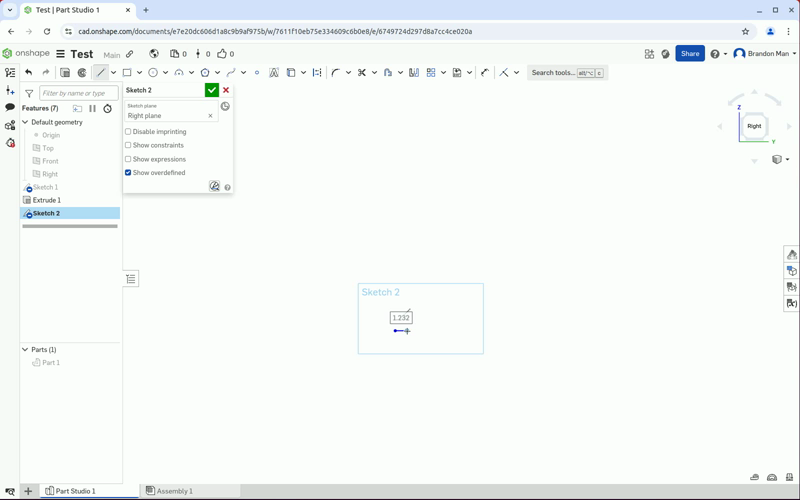
scroll(-6)
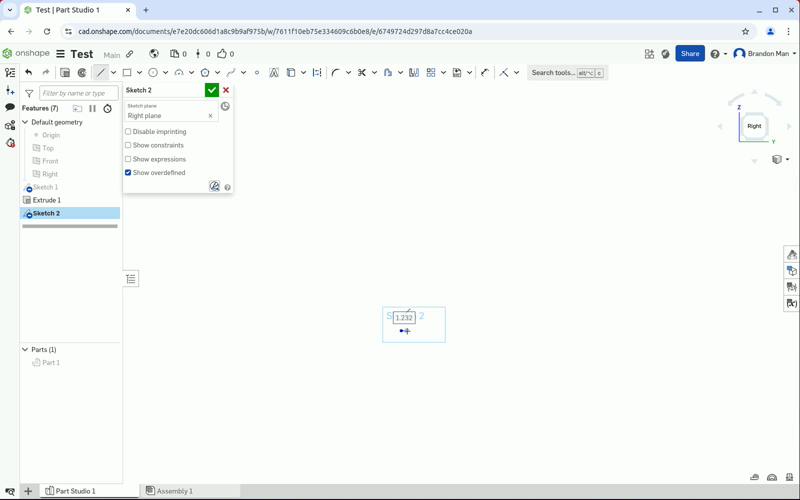
key_up(shift)
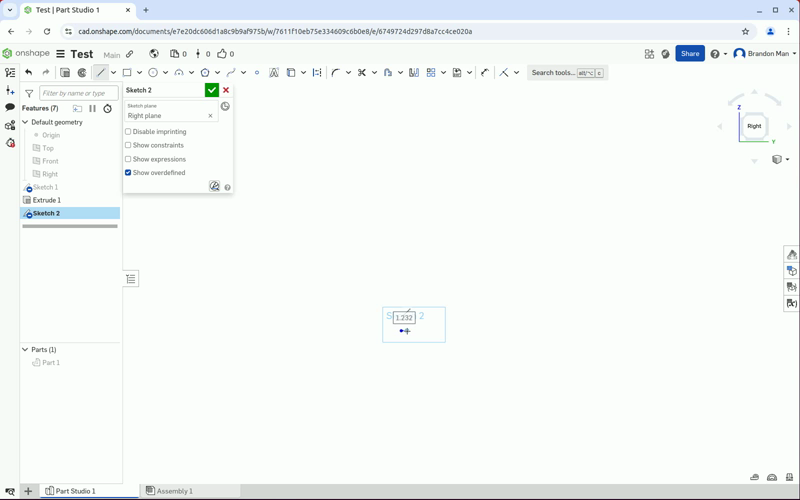
key_down(shift)
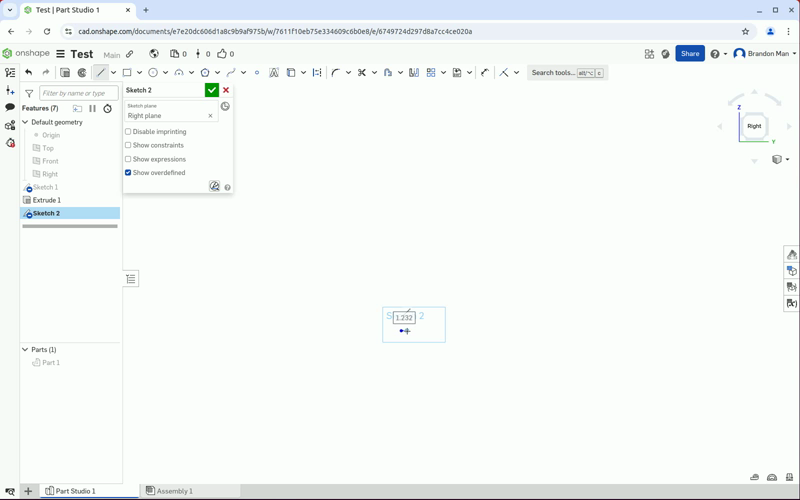
mouse_move(437, 330)
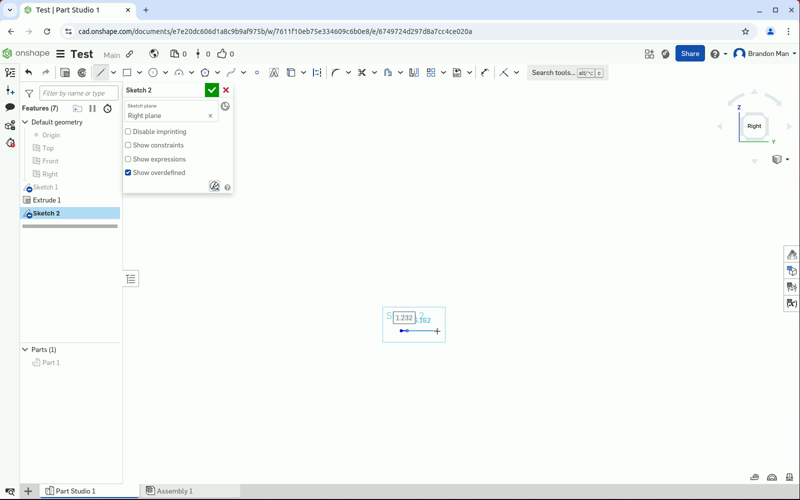
mouse_move(407, 283)
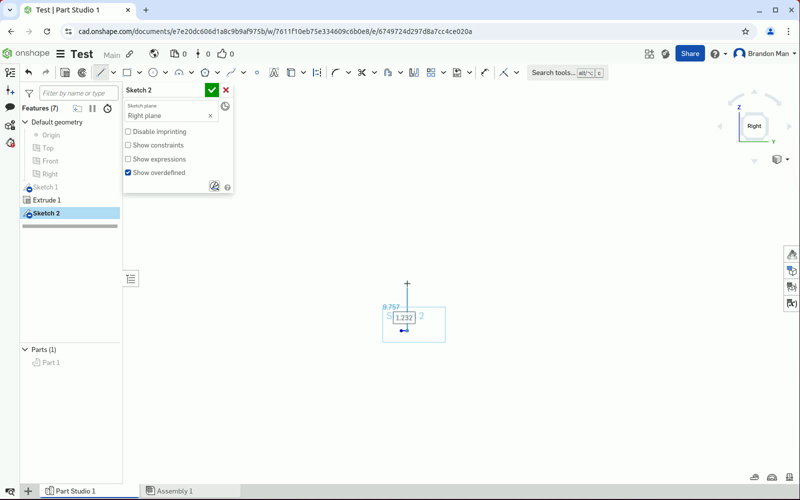
click(407, 283)
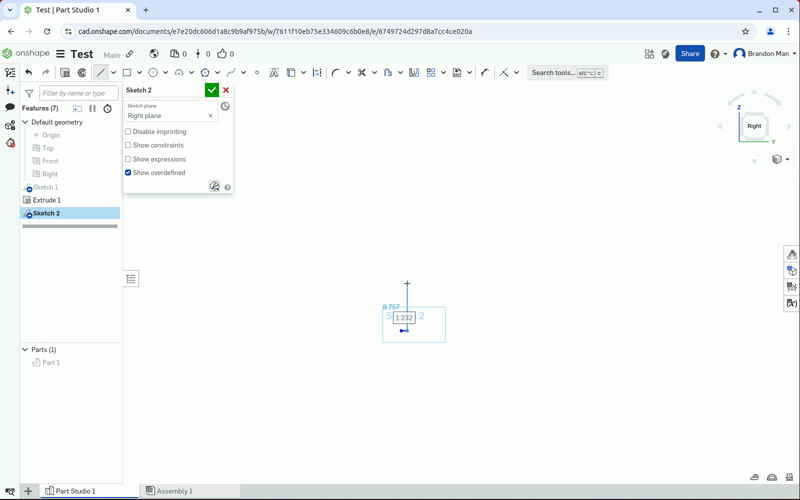
key_up(shift)
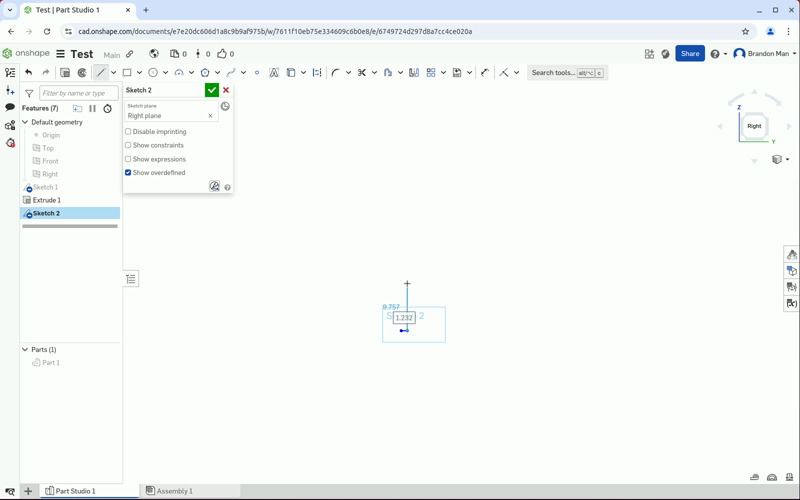
key_down(shift)
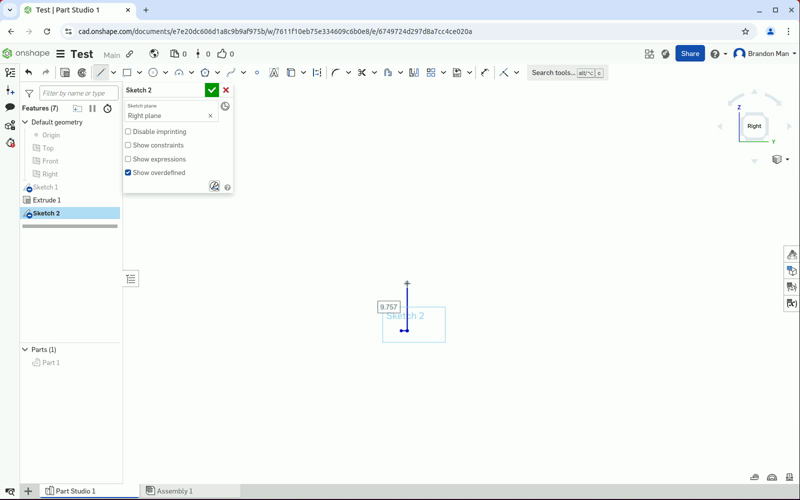
mouse_move(437, 283)
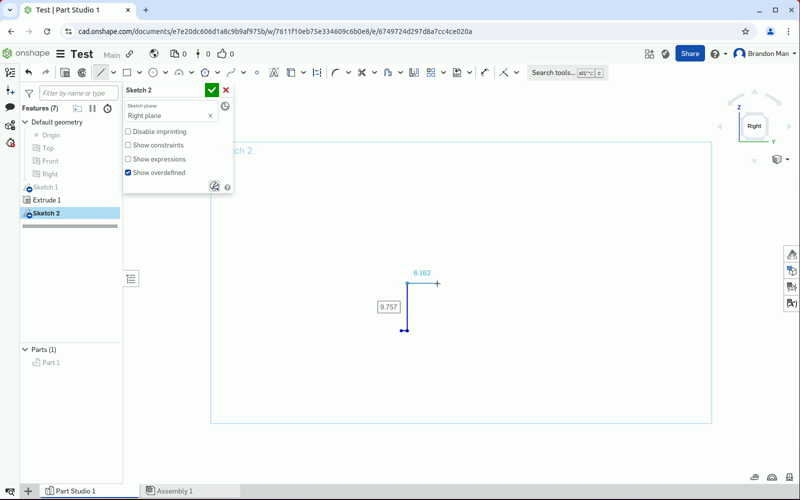
mouse_move(407, 234)
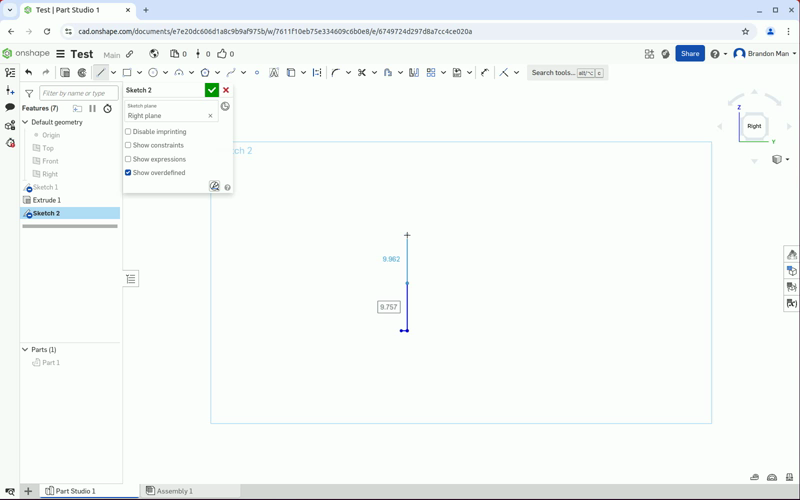
click(407, 234)
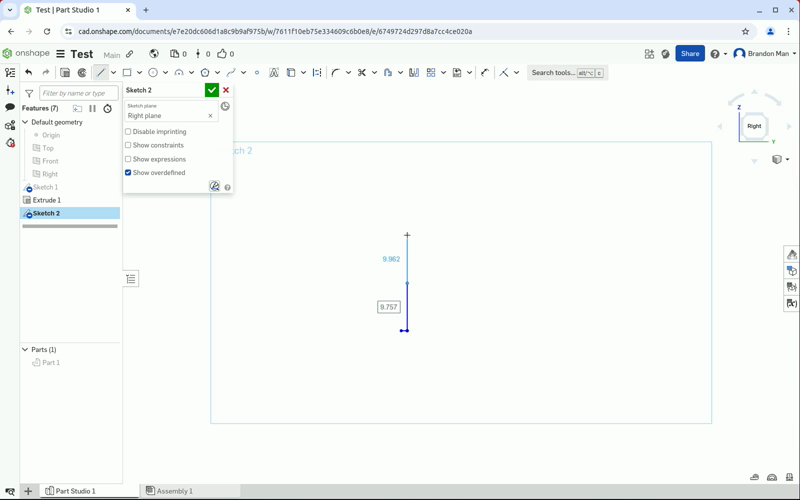
key_up(shift)
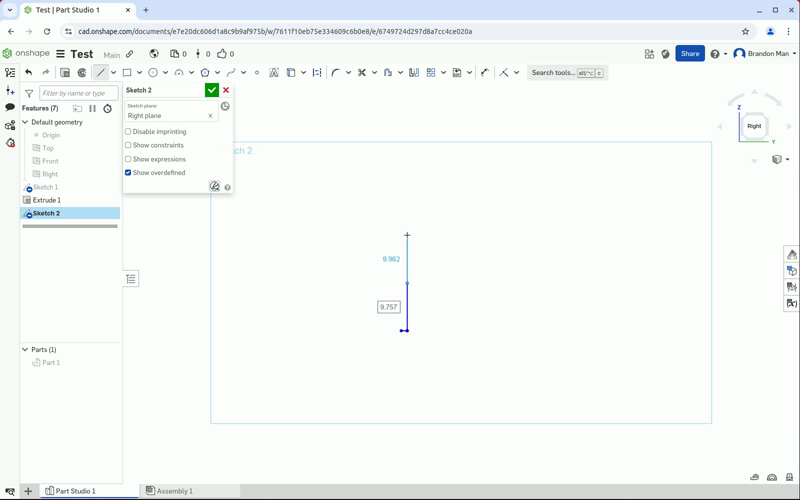
key_down(shift)
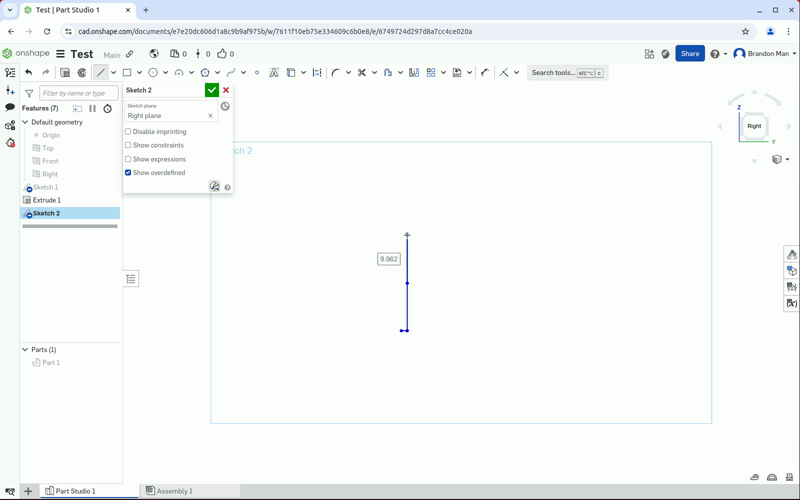
mouse_move(437, 234)
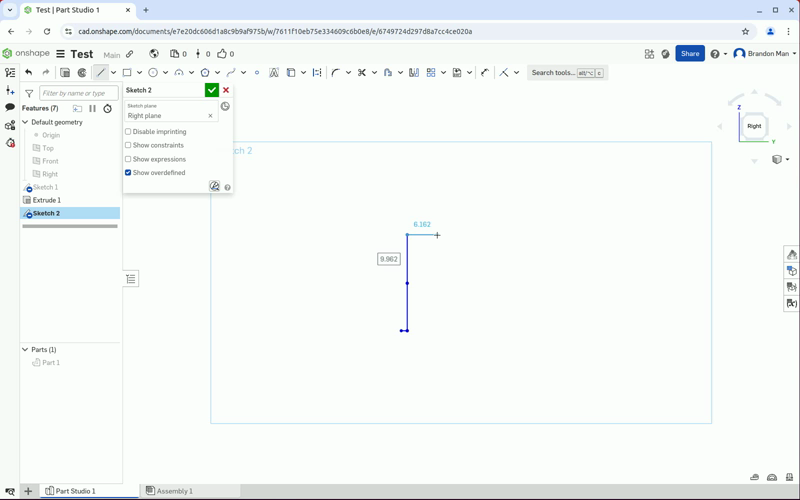
mouse_move(401, 234)
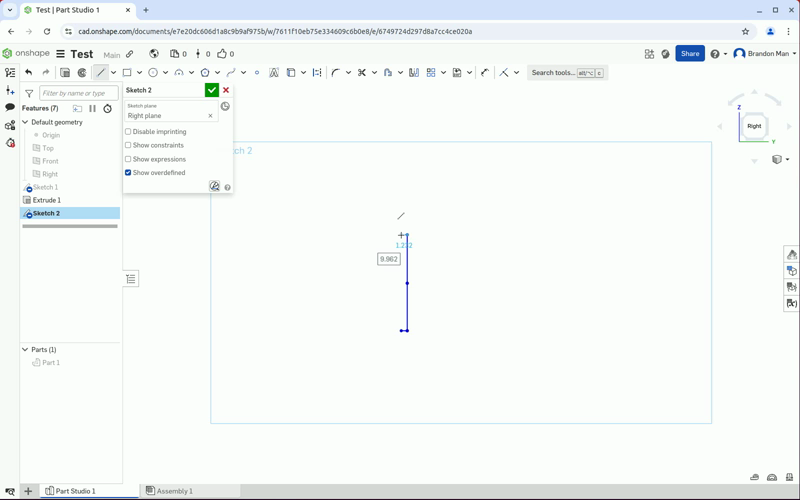
scroll(6)
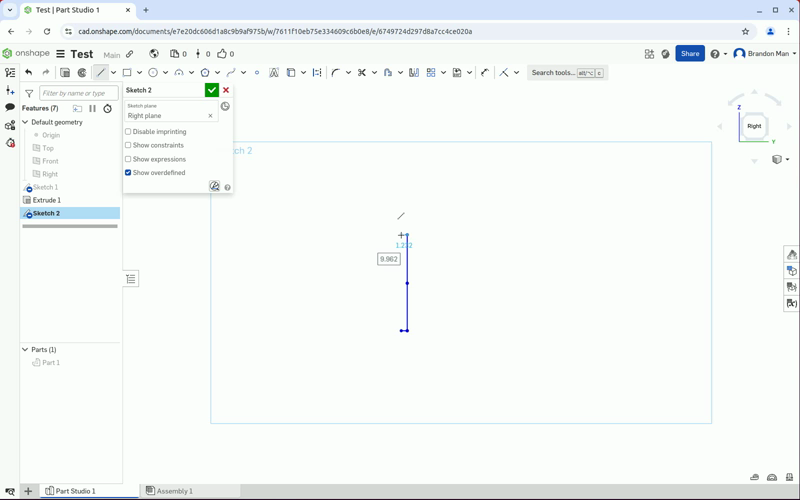
scroll(6)
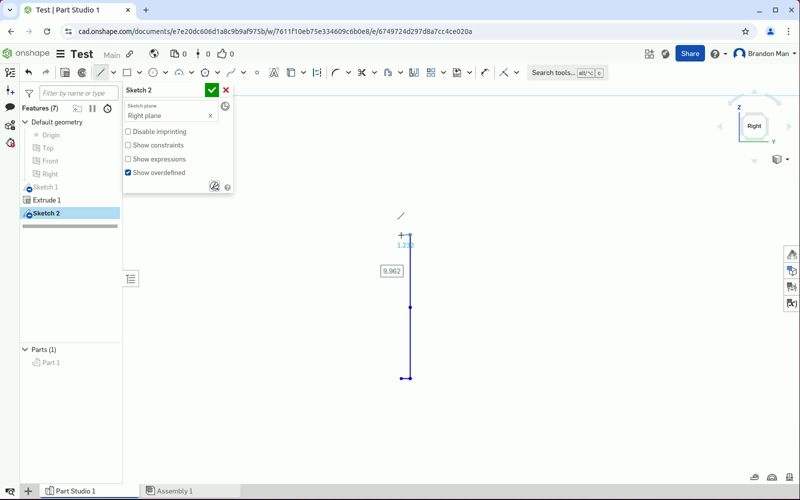
scroll(6)
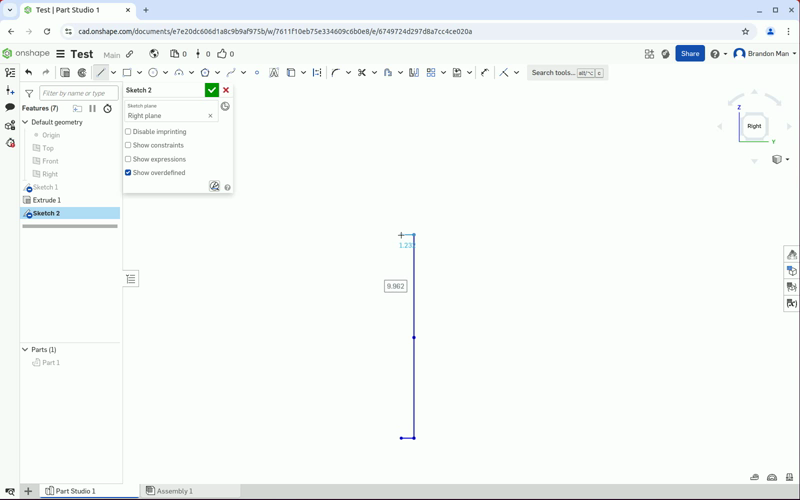
scroll(6)
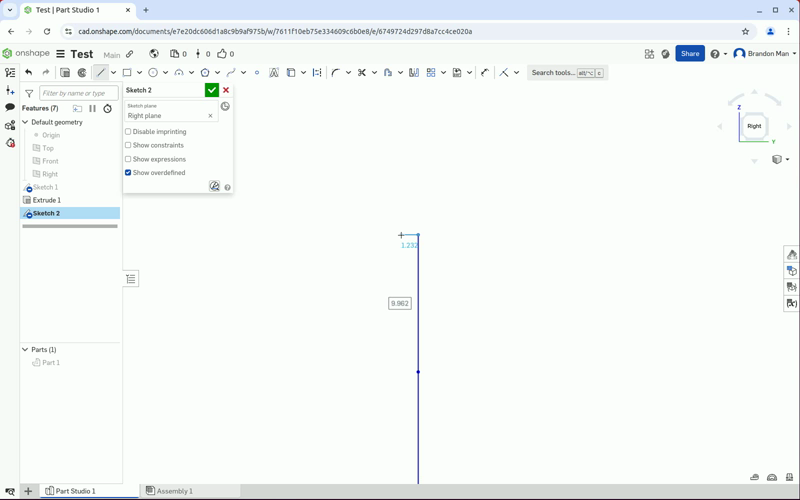
scroll(6)
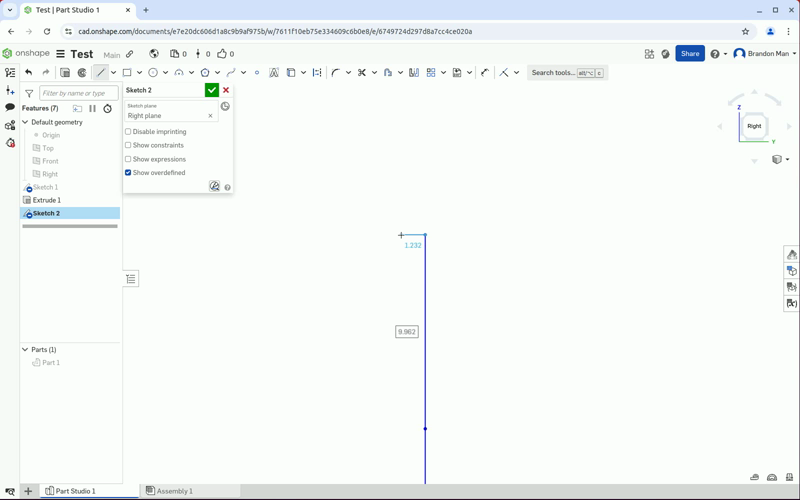
scroll(6)
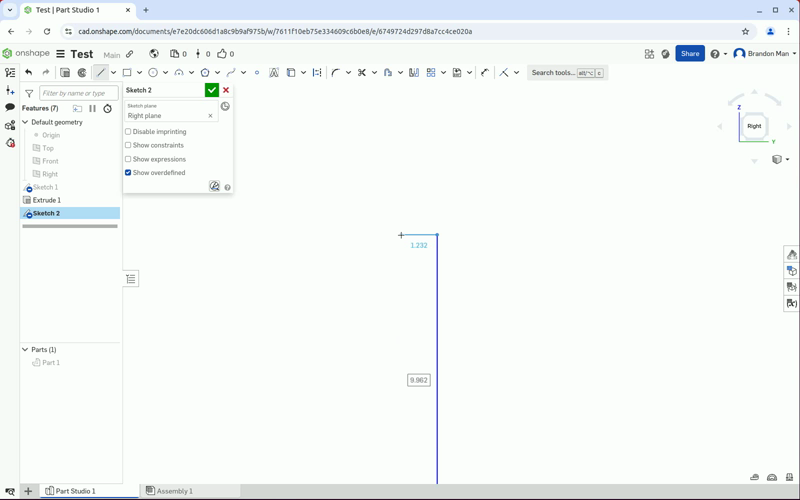
scroll(6)
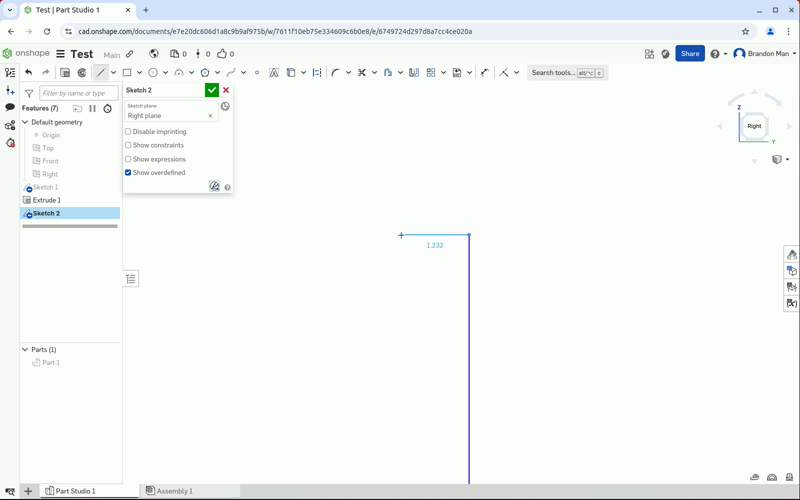
click(401, 234)
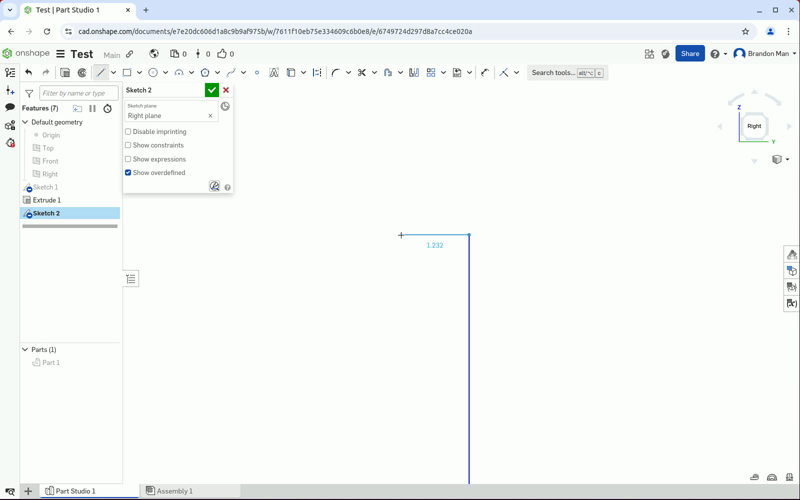
scroll(-6)
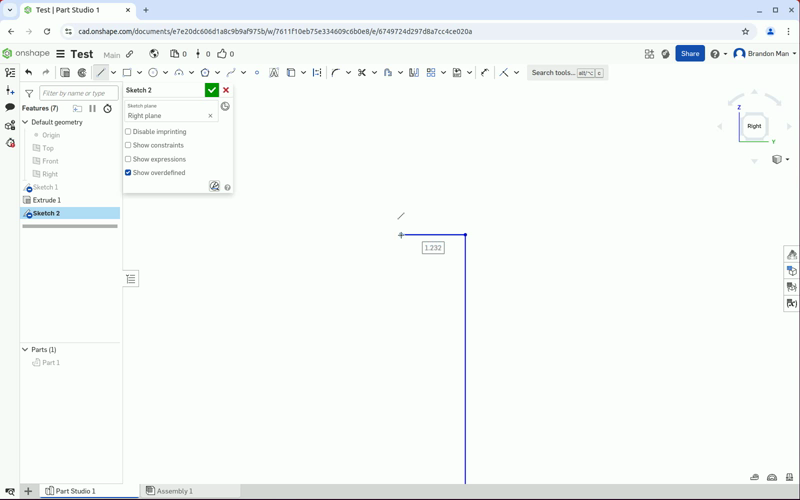
scroll(-6)
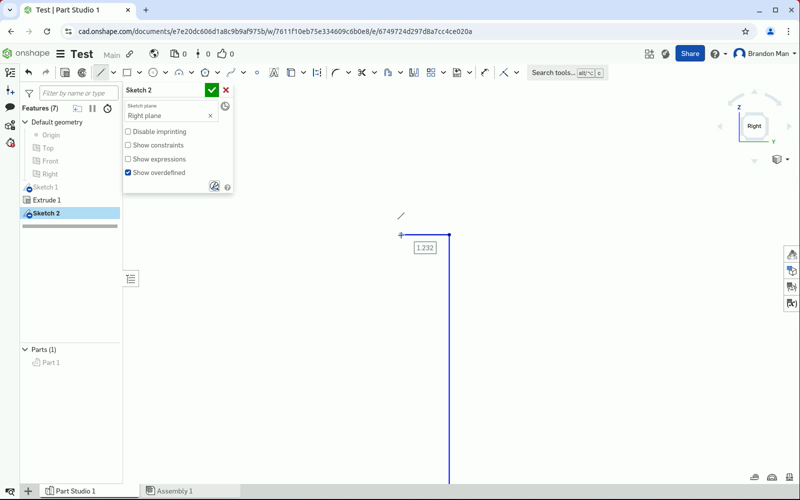
scroll(-6)
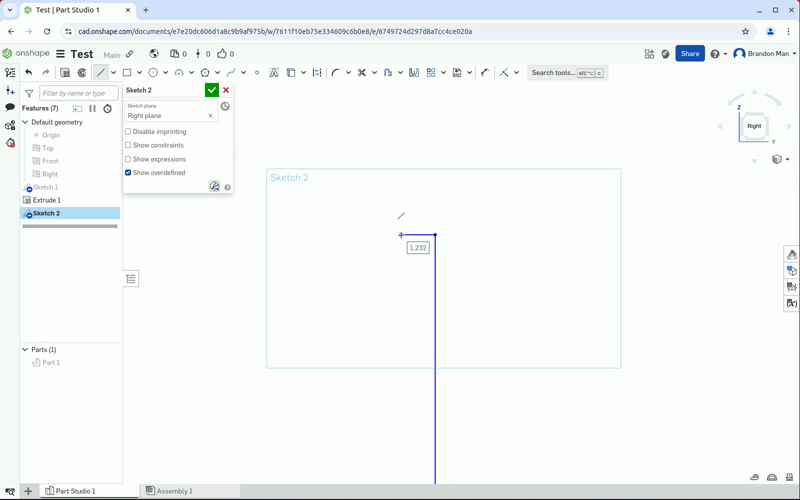
scroll(-6)
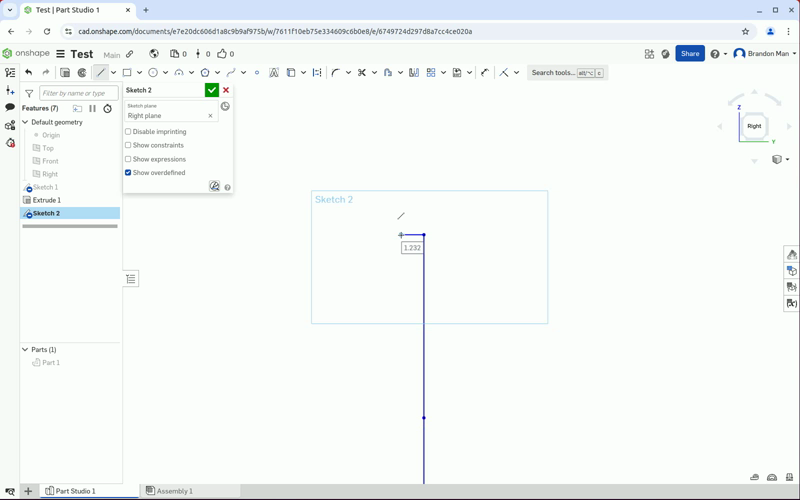
scroll(-6)
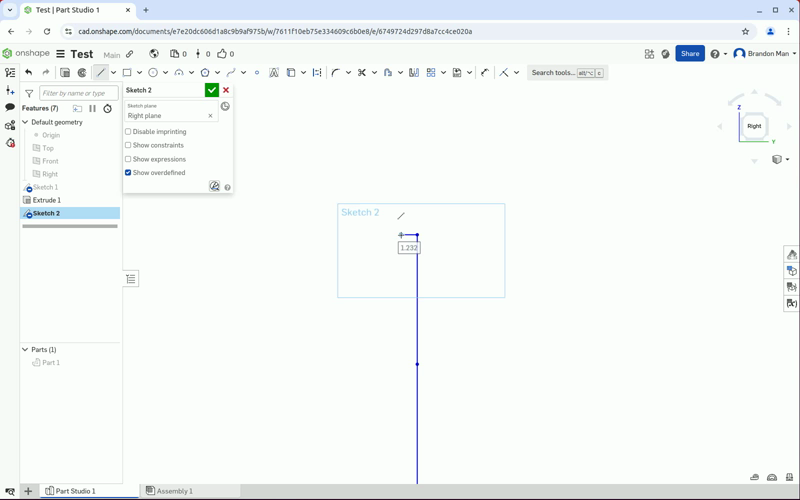
scroll(-6)
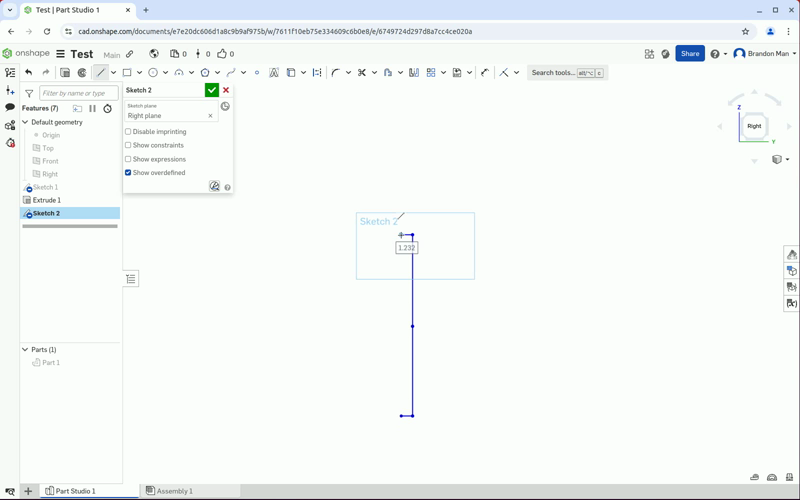
scroll(-6)
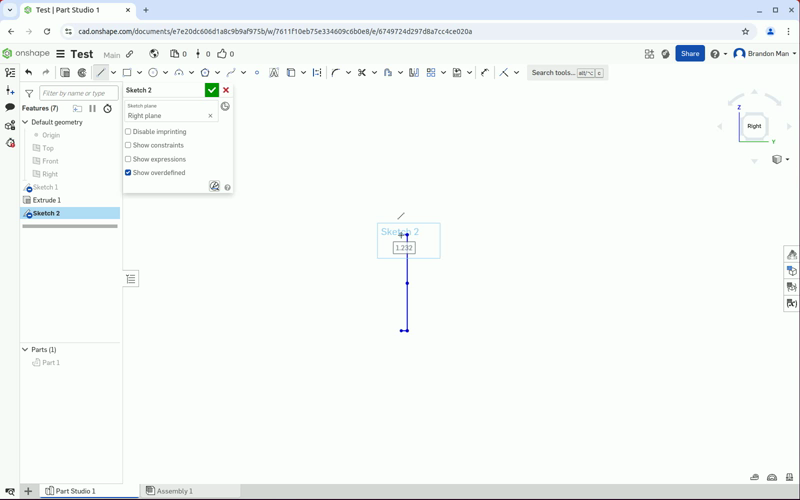
key_up(shift)
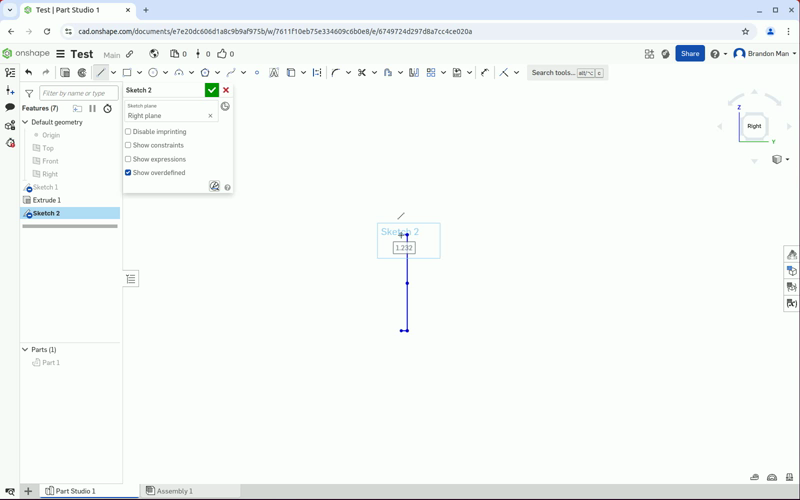
key_down(shift)
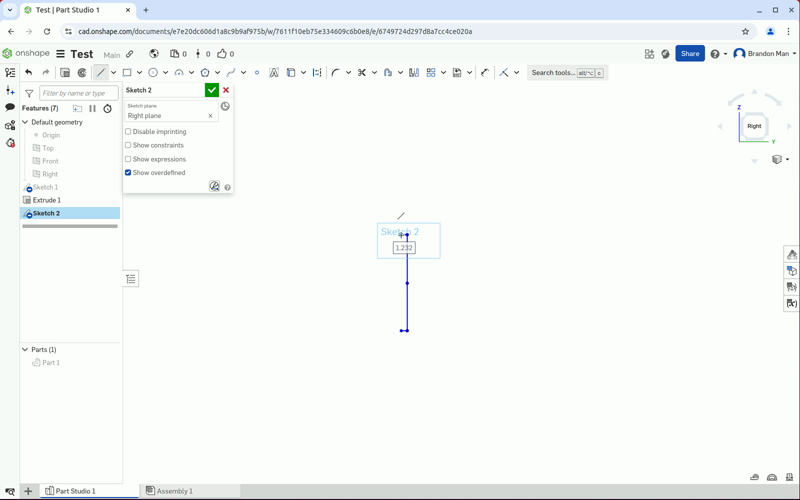
mouse_move(401, 330)
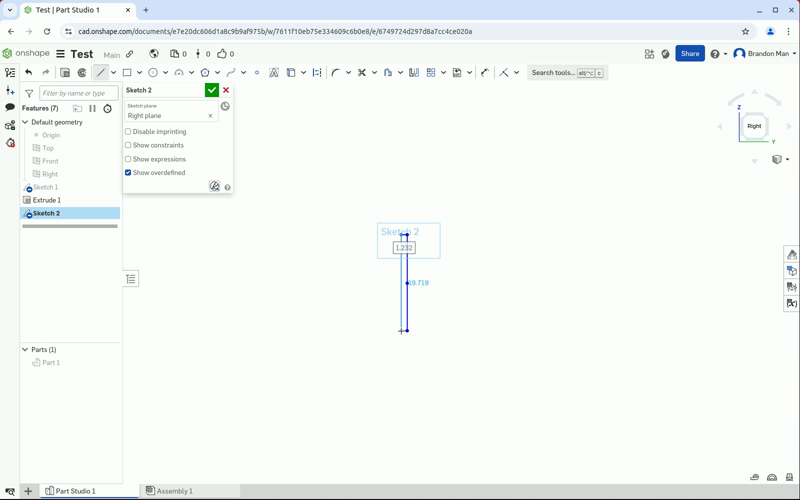
key_up(shift)
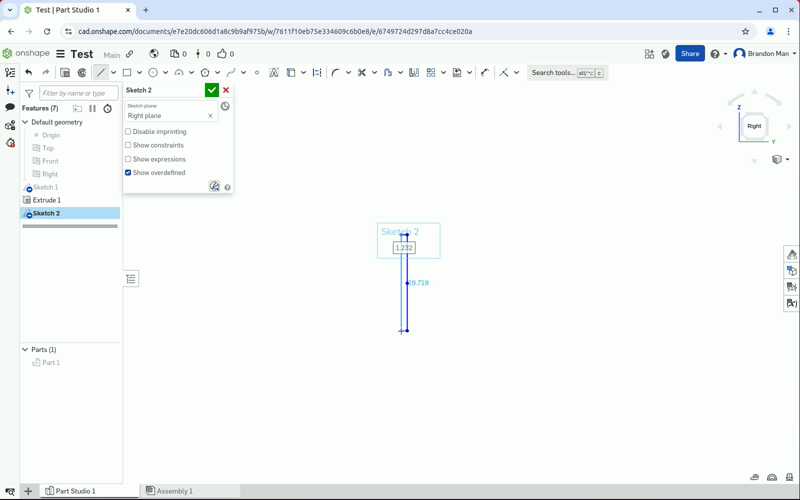
click(401, 330)
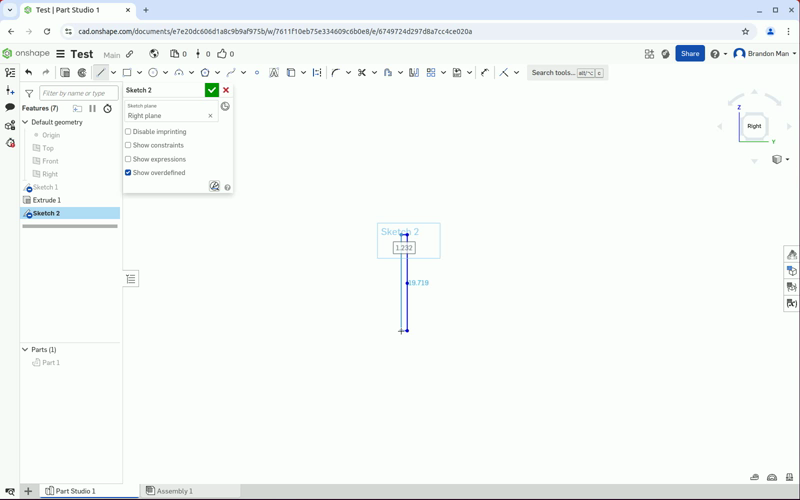
key(esc)
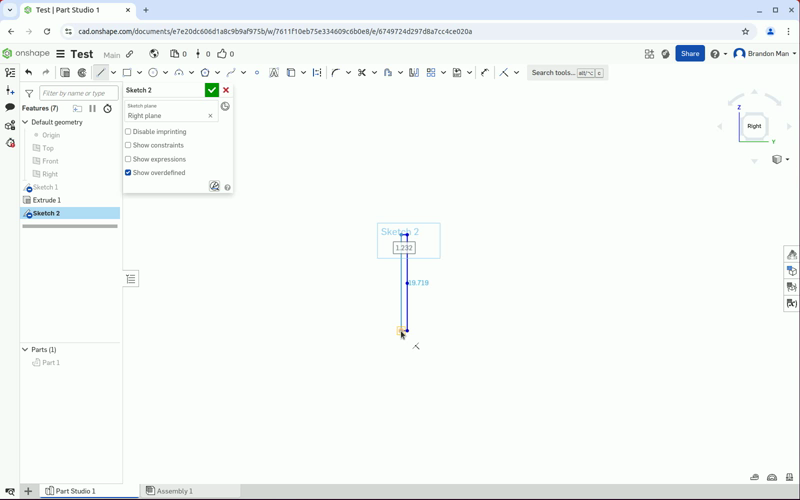
mouse_move(403, 254)
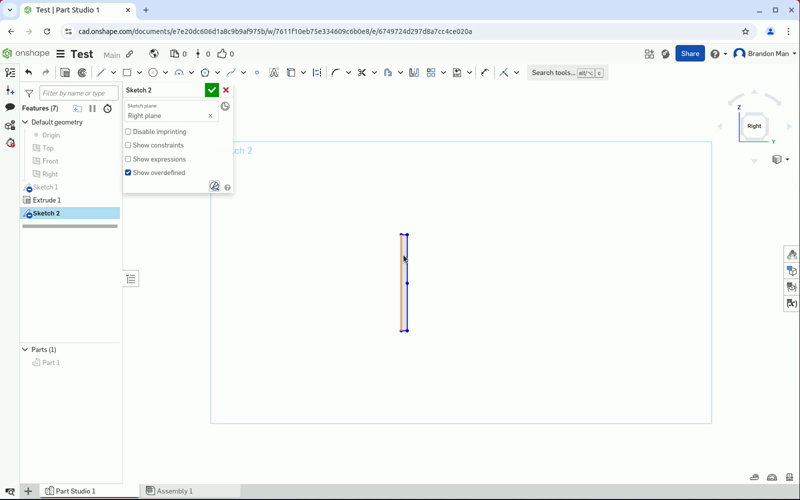
scroll(6)
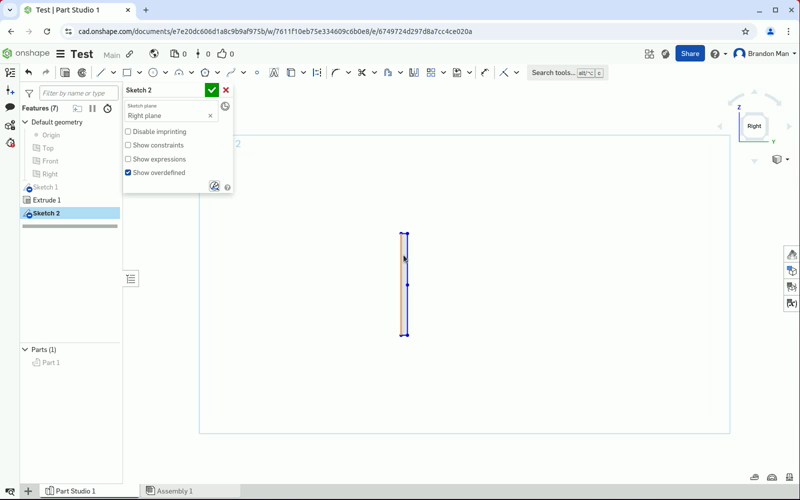
scroll(6)
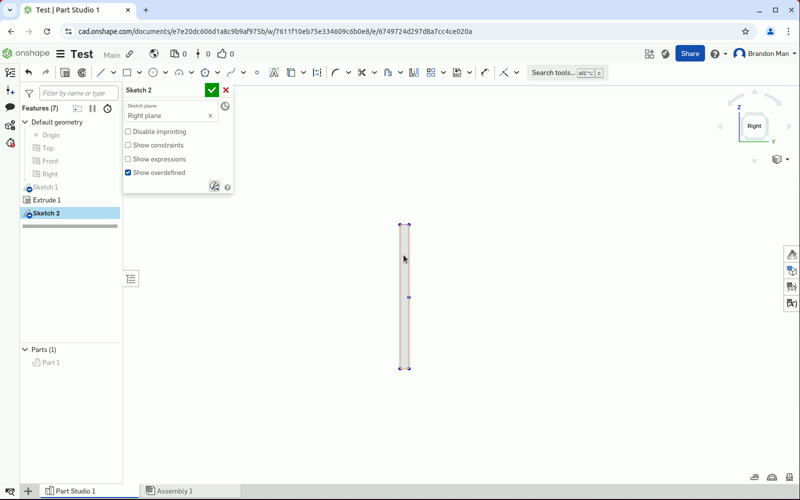
scroll(6)
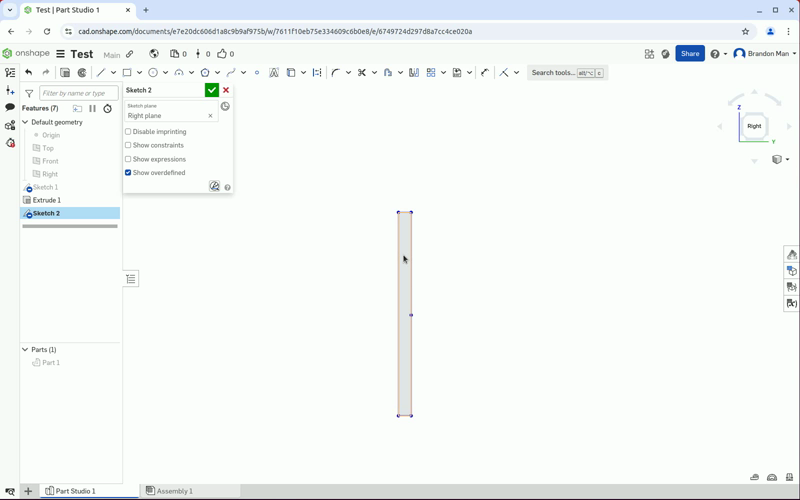
scroll(6)
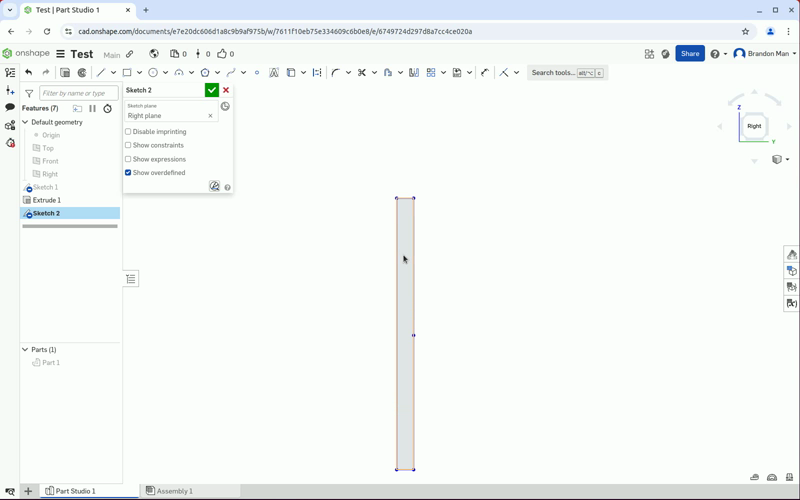
scroll(6)
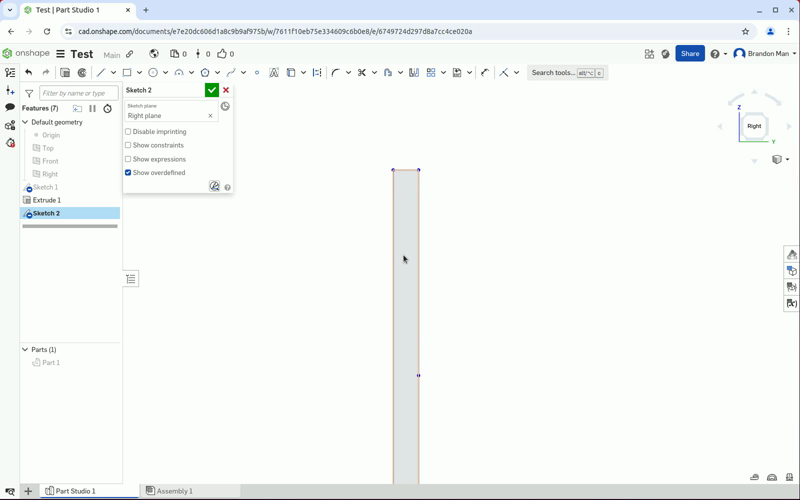
scroll(6)
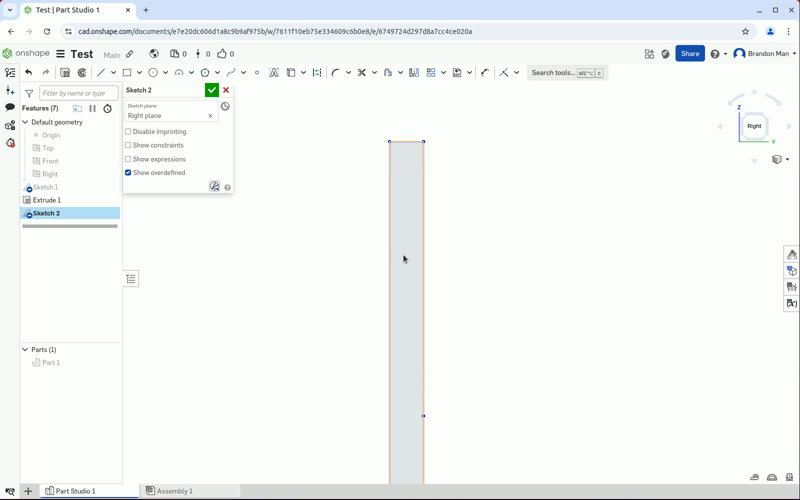
scroll(6)
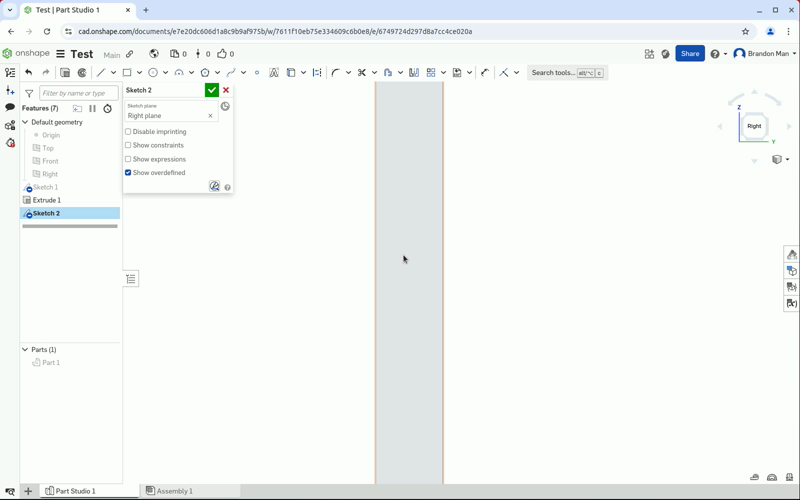
click(403, 254)
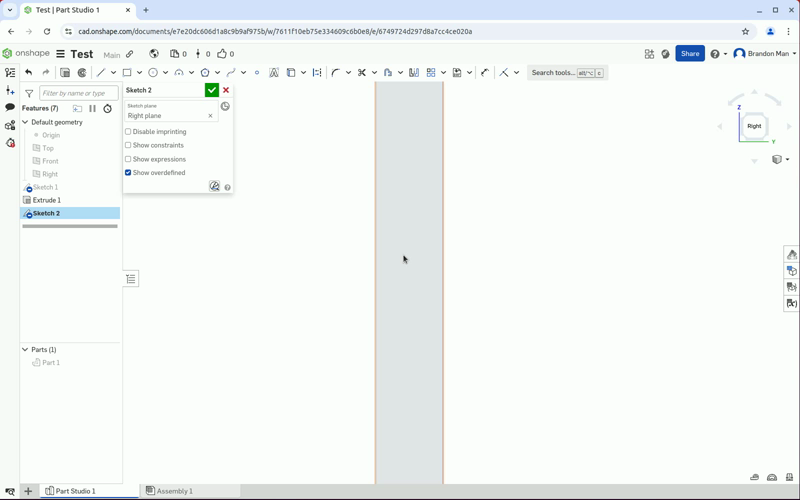
scroll(-6)
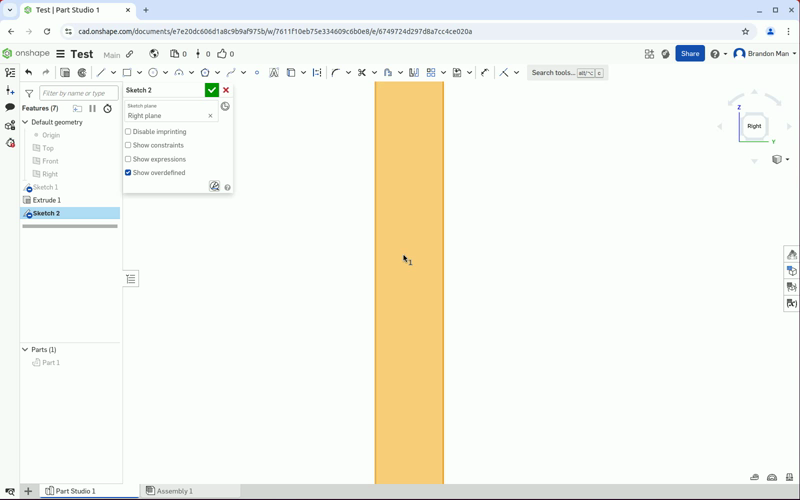
scroll(-6)
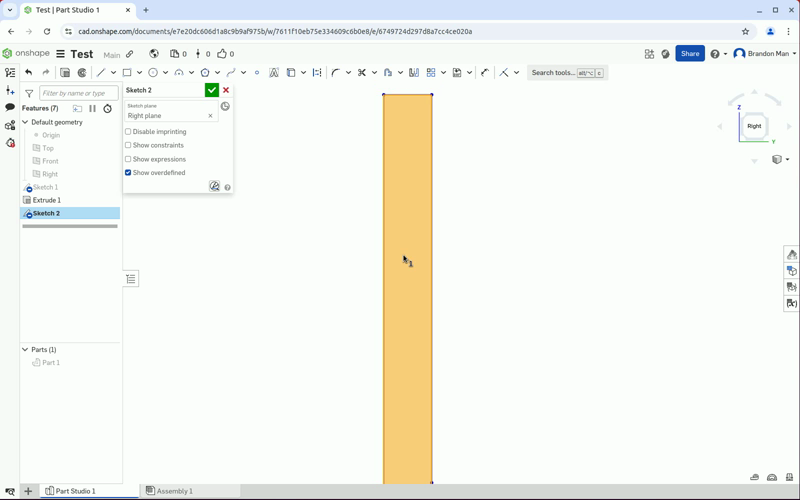
scroll(-6)
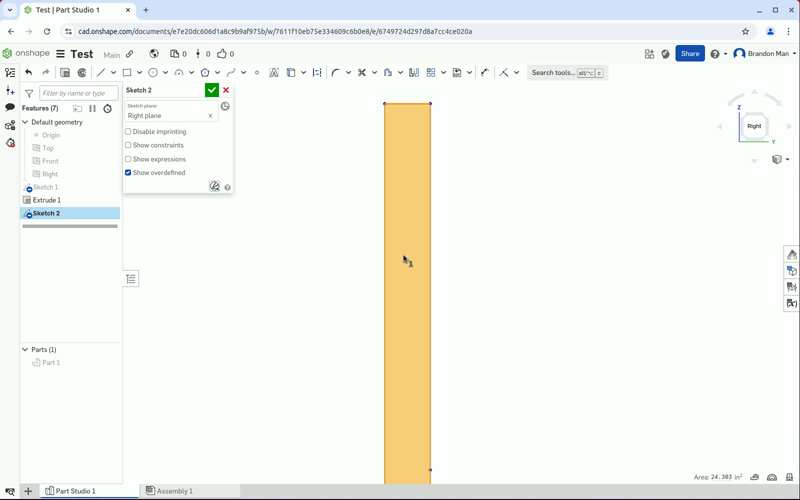
scroll(-6)
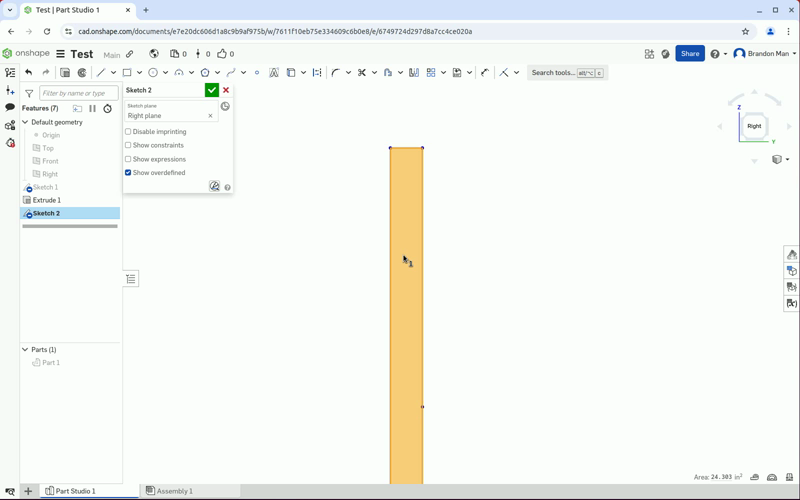
scroll(-6)
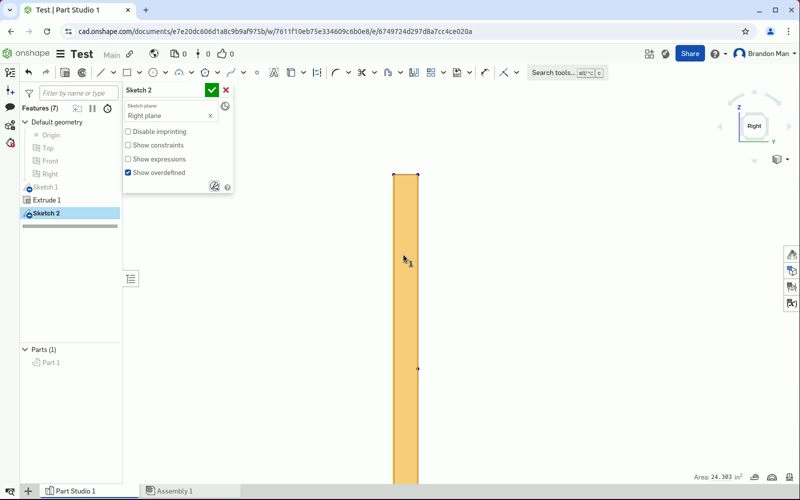
scroll(-6)
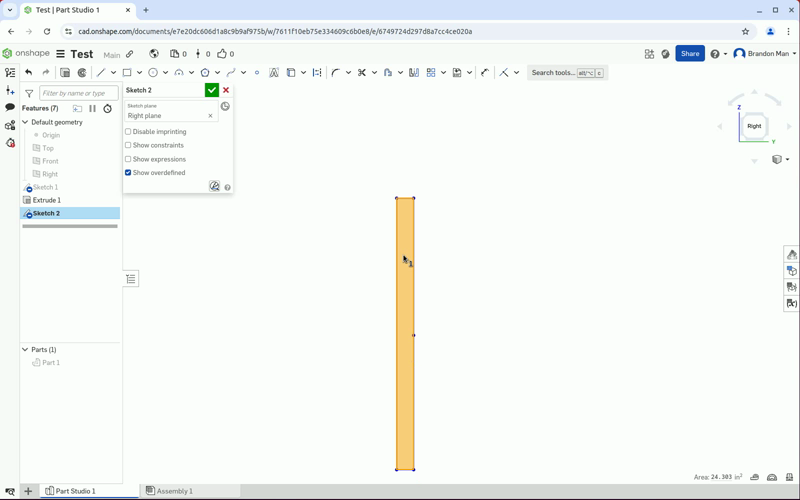
scroll(-6)
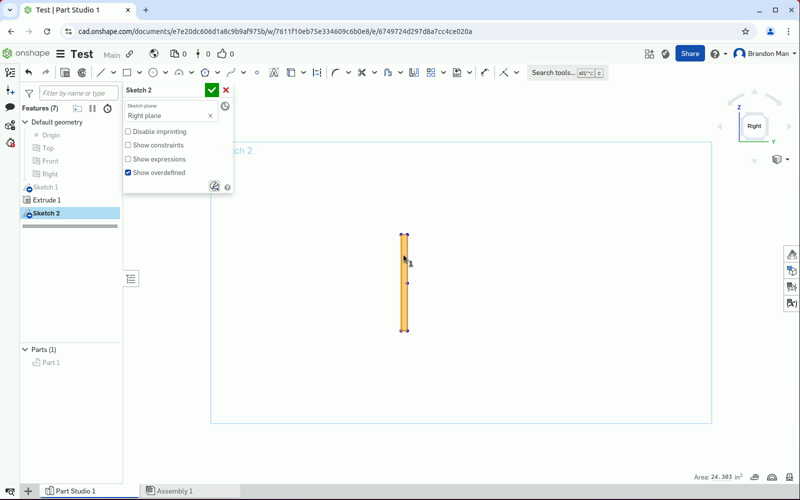
mouse_move(73, 352)
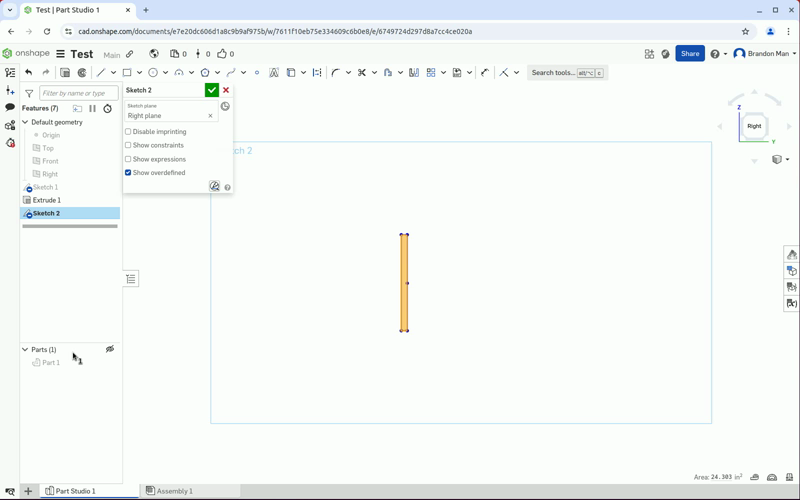
key(shift+y)
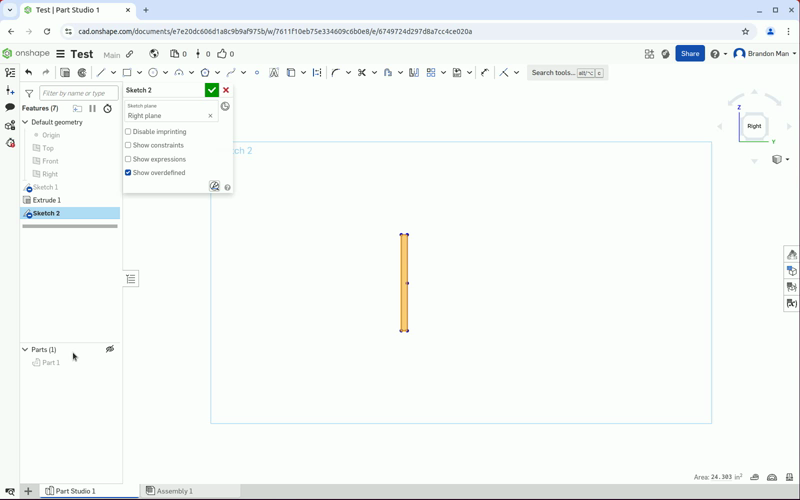
key(shift+e)
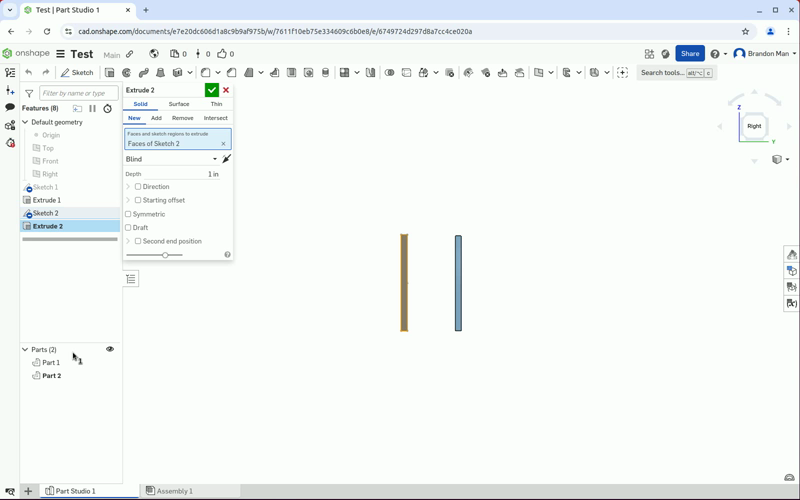
mouse_move(143, 106)
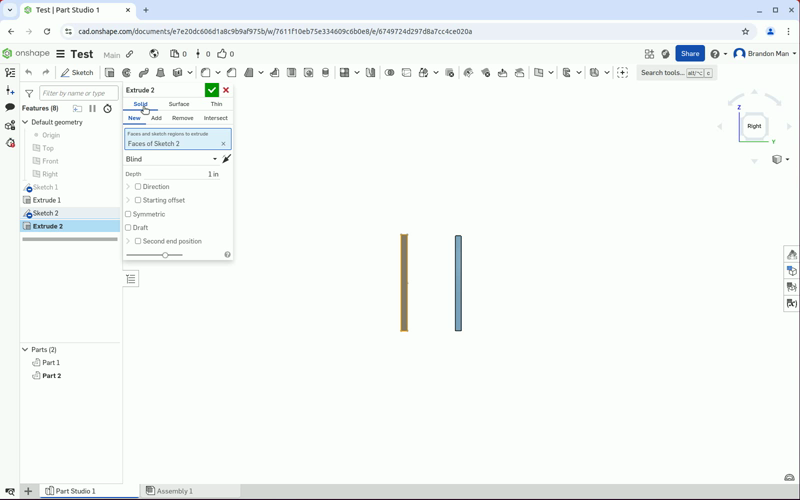
click(143, 106)
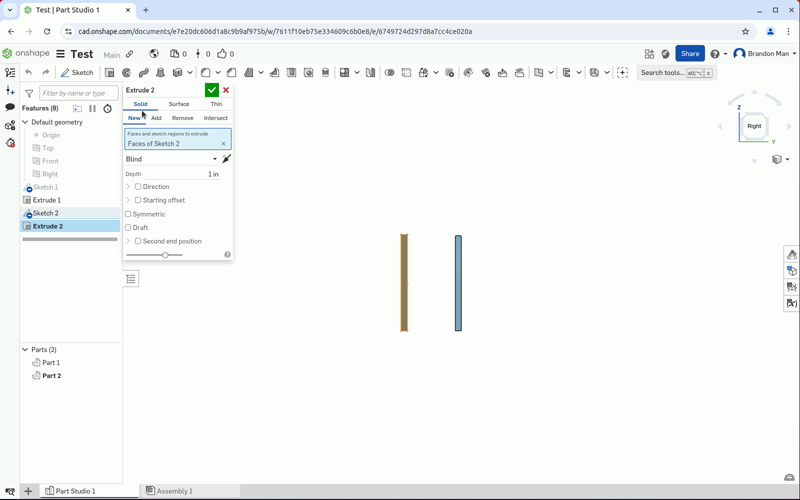
mouse_move(137, 120)
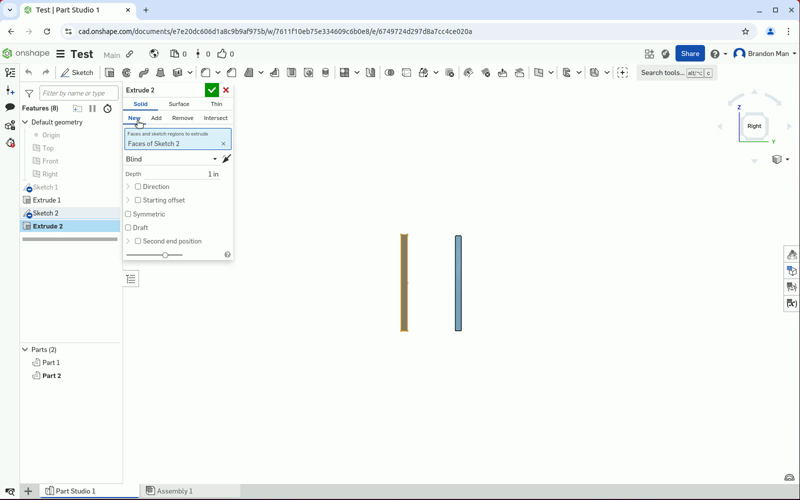
click(137, 120)
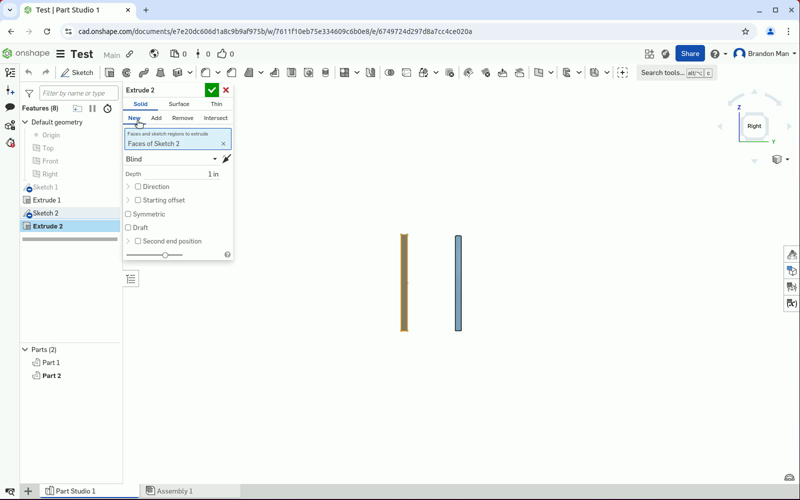
key(tab, 4)
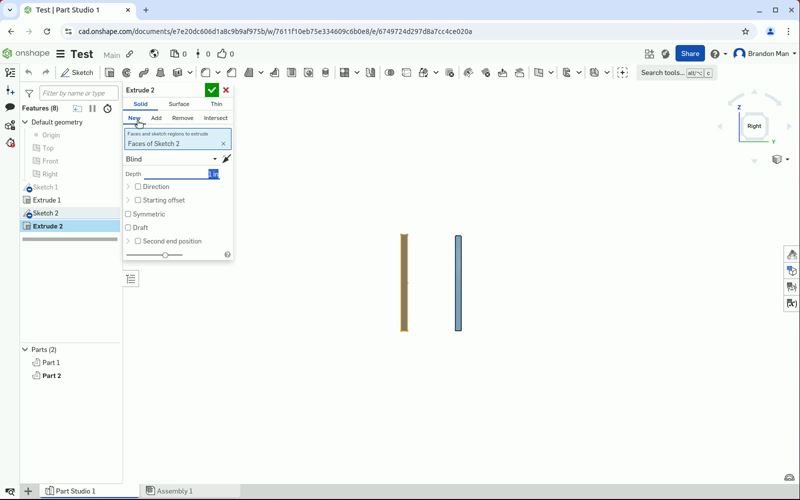
text(19.498)
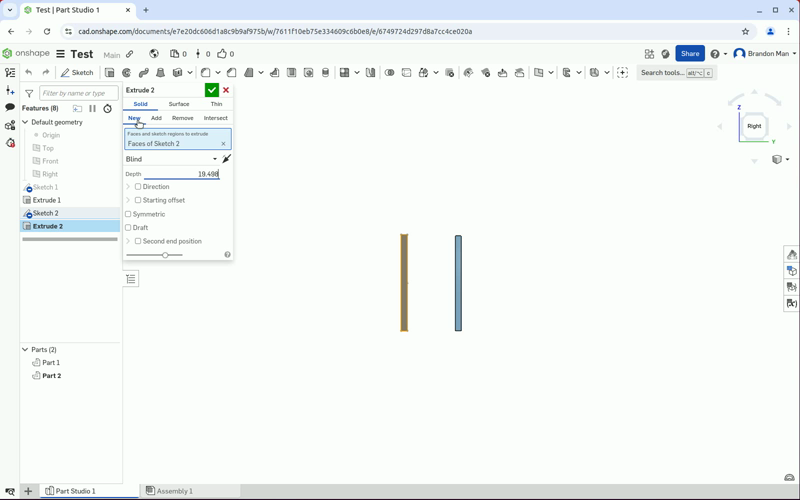
key(enter)
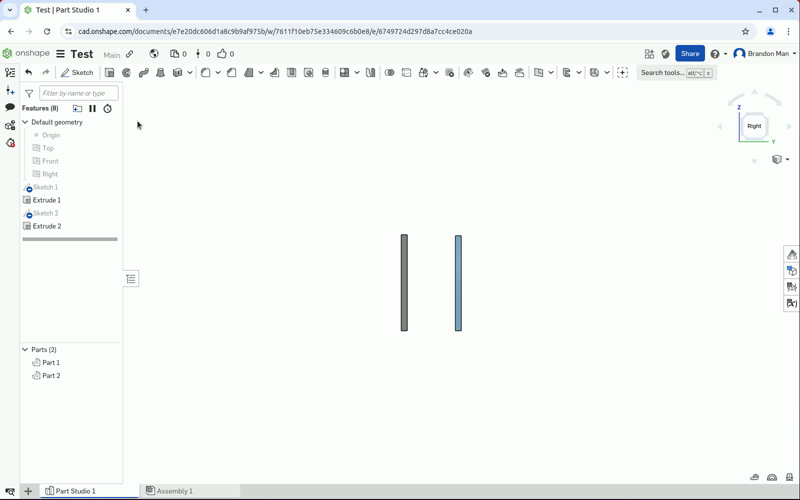
key(shift+h)
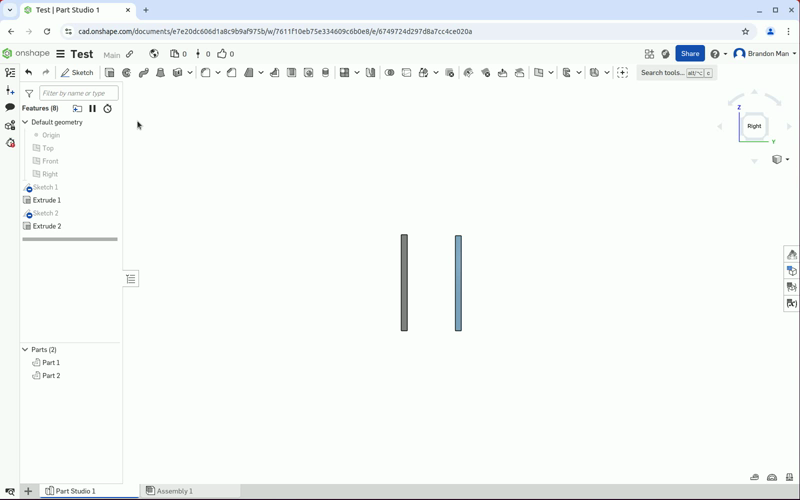
key(shift+h)
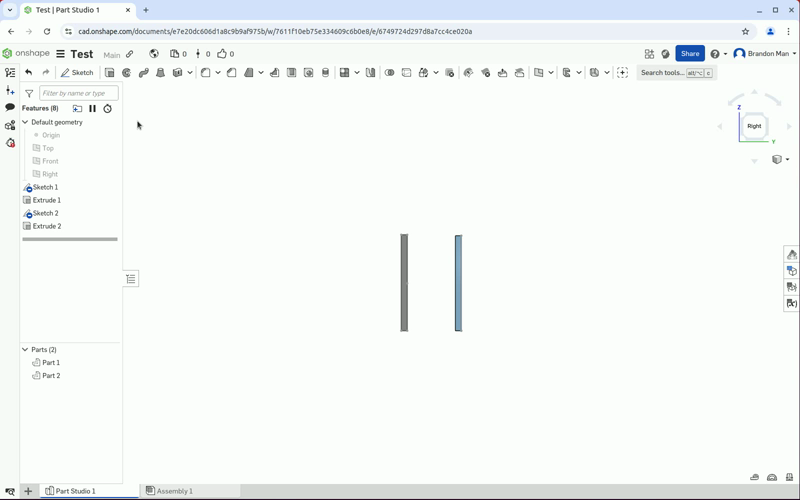
key(shift+7)
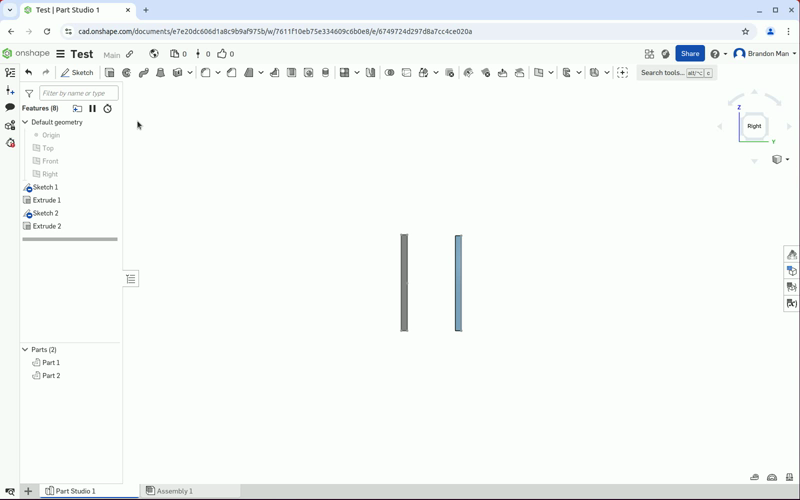
key(right, 2)
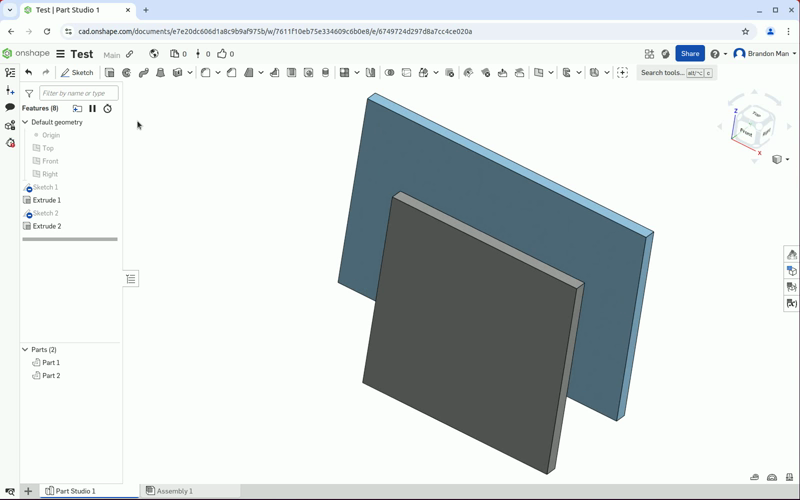
key(down, 2)
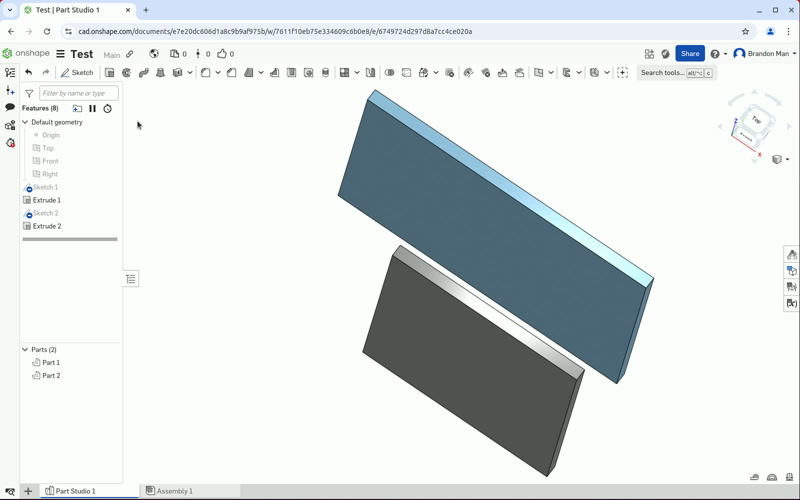
key(up, 2)
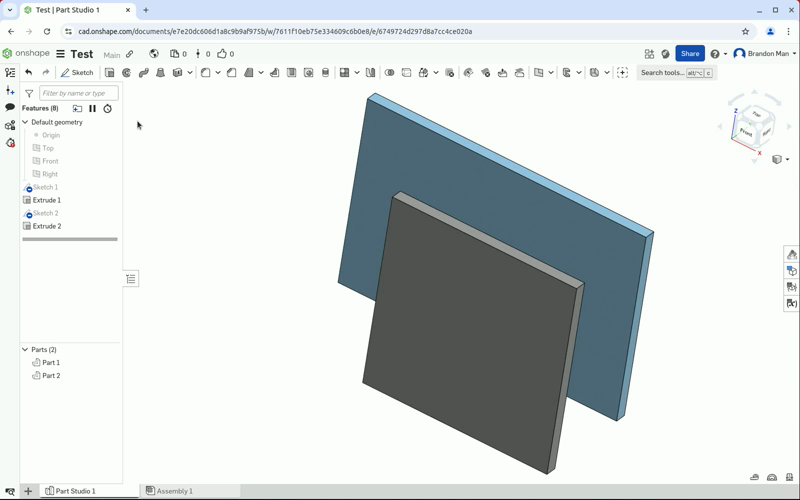
key(left, 2)
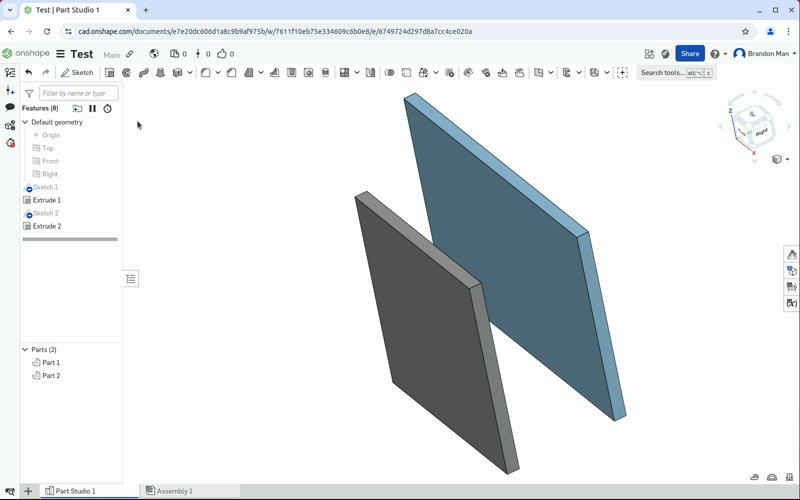
mouse_move(73, 189)
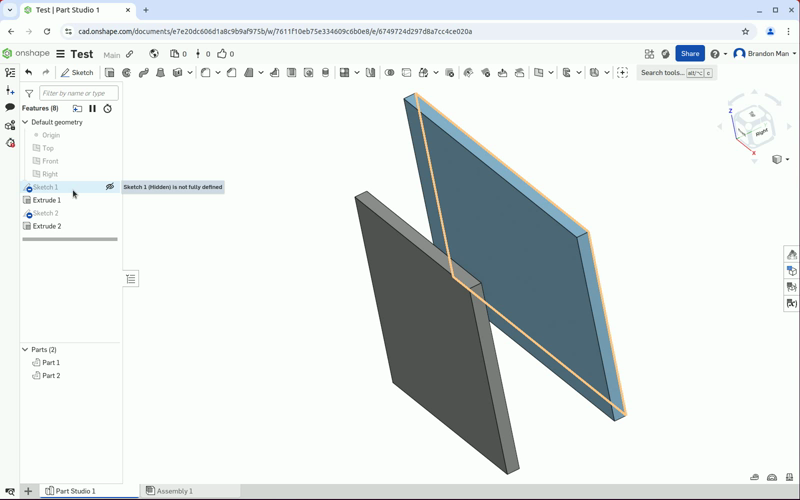
click(73, 189)